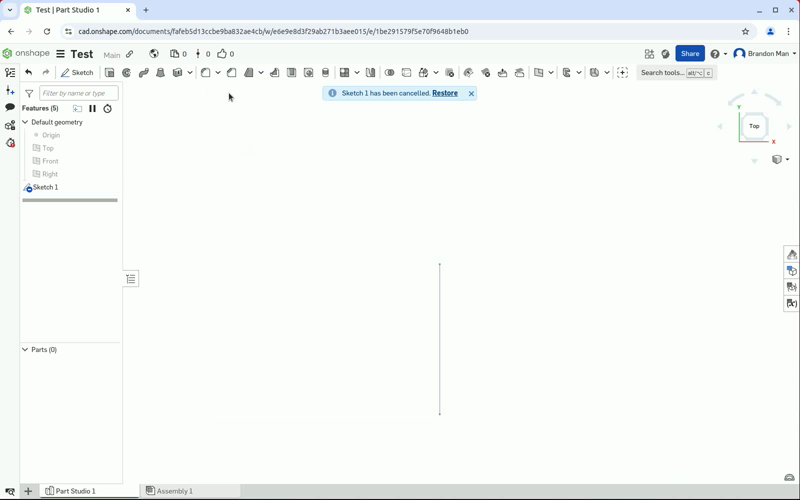
key(shift+h)
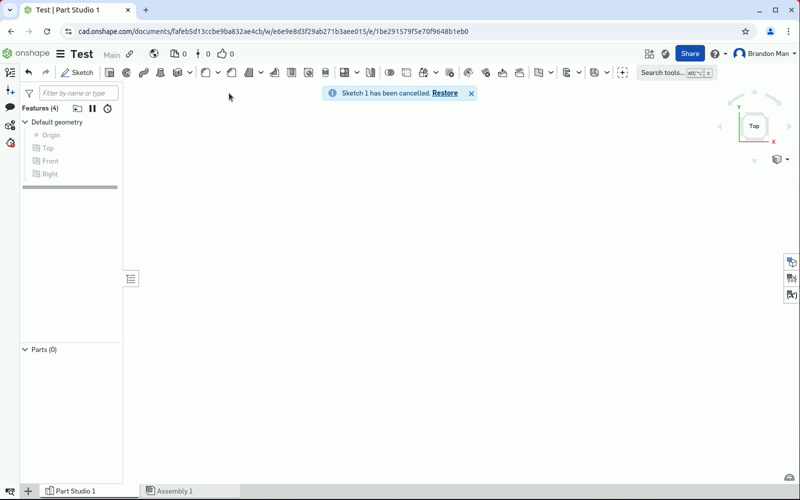
mouse_move(73, 352)
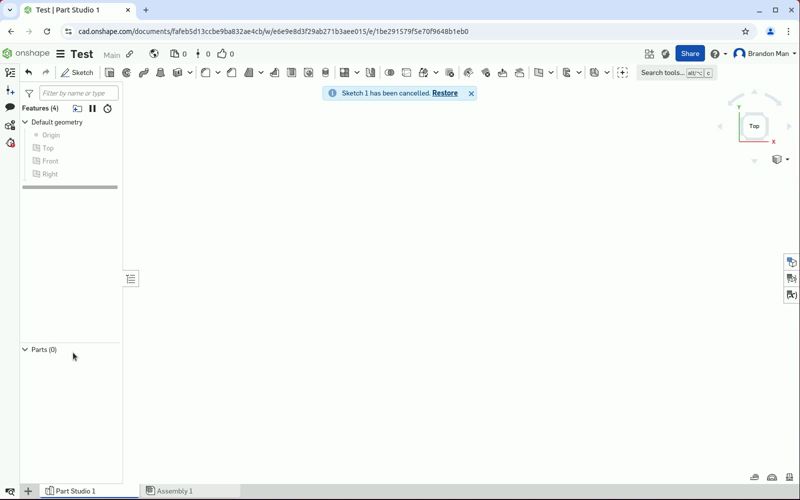
key(y)
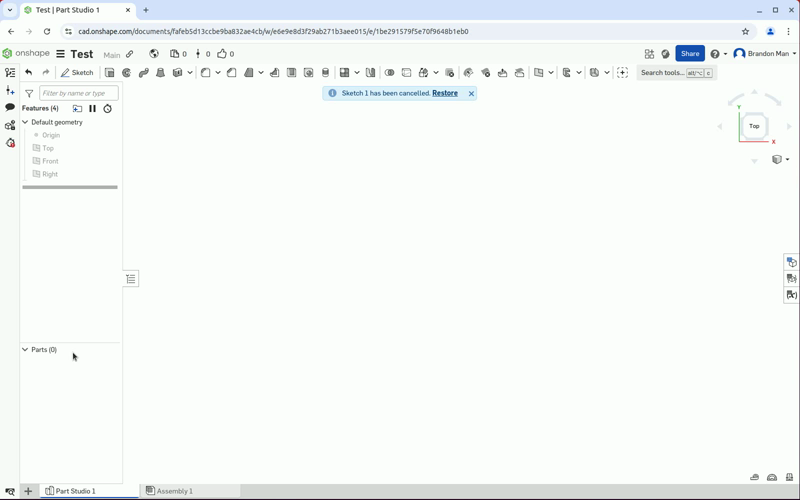
key(shift+p)
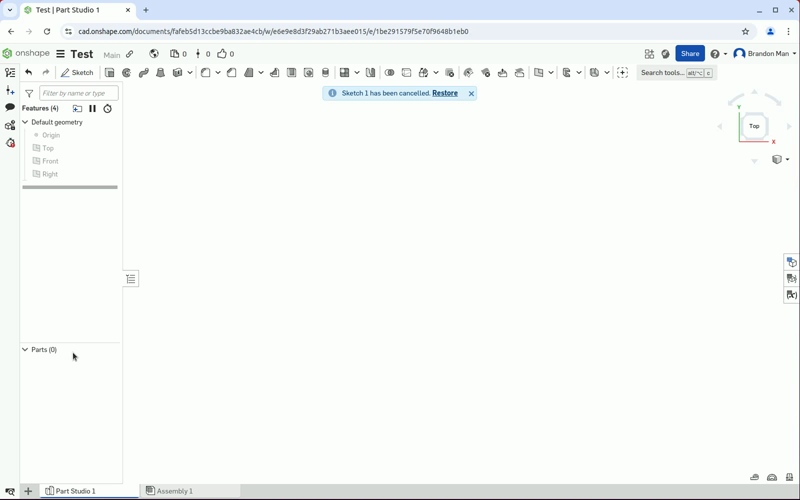
key(space)
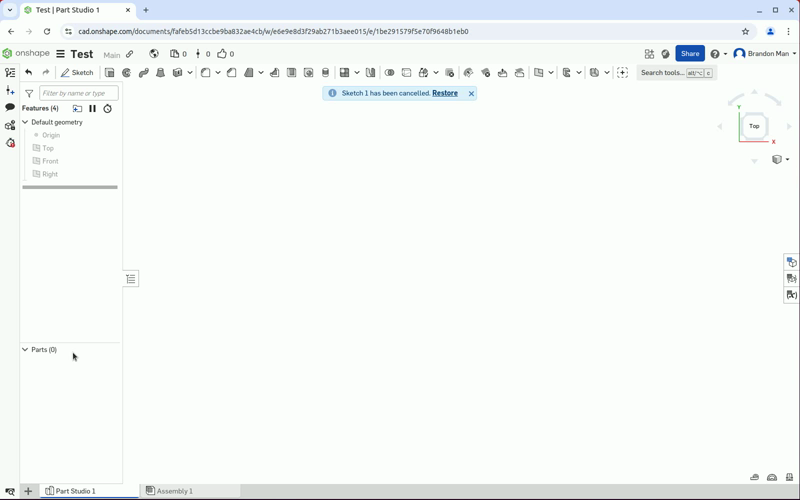
key_down(shift)
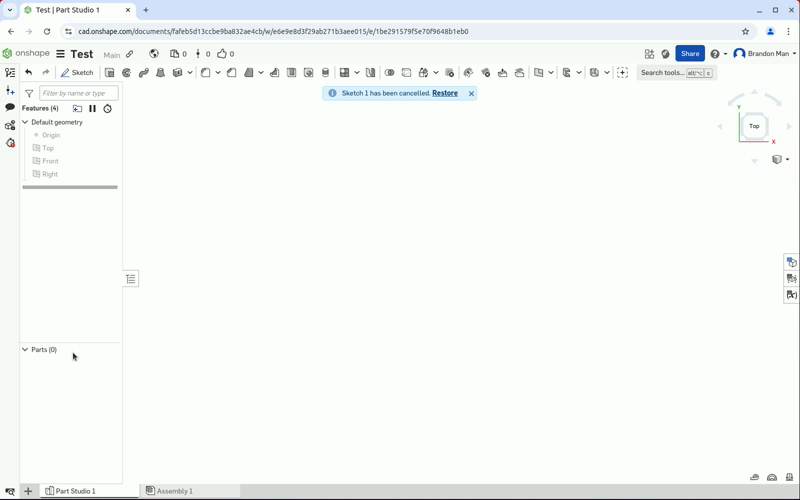
key(up)
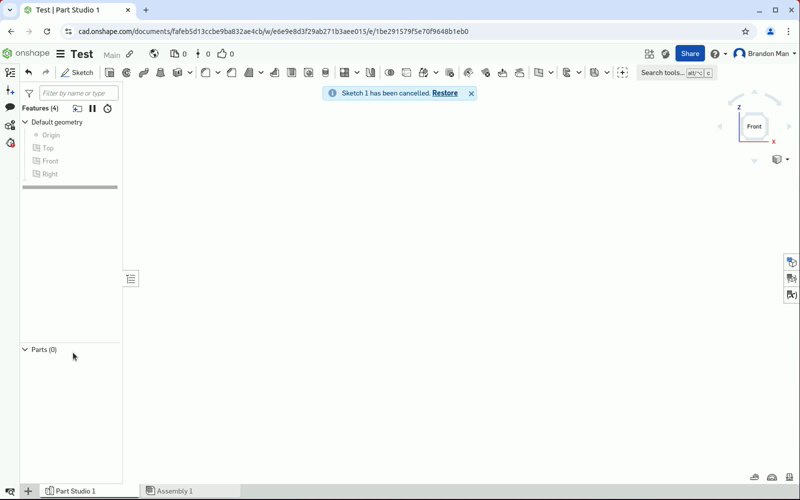
key_up(shift)
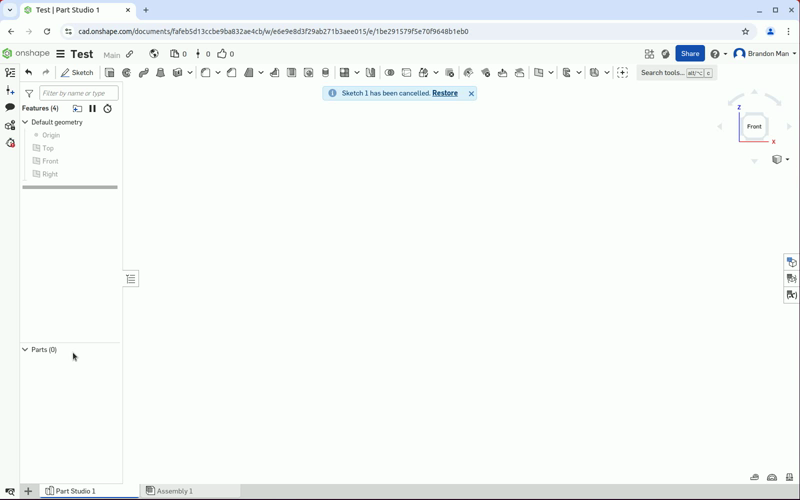
mouse_move(73, 352)
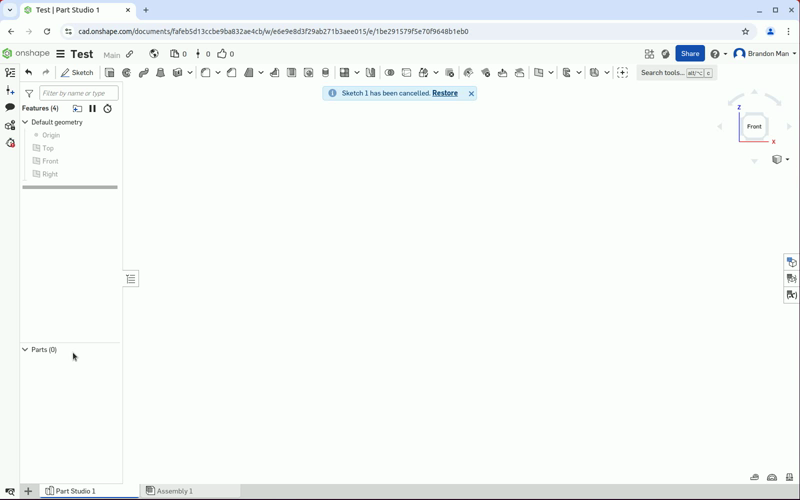
key(shift+y)
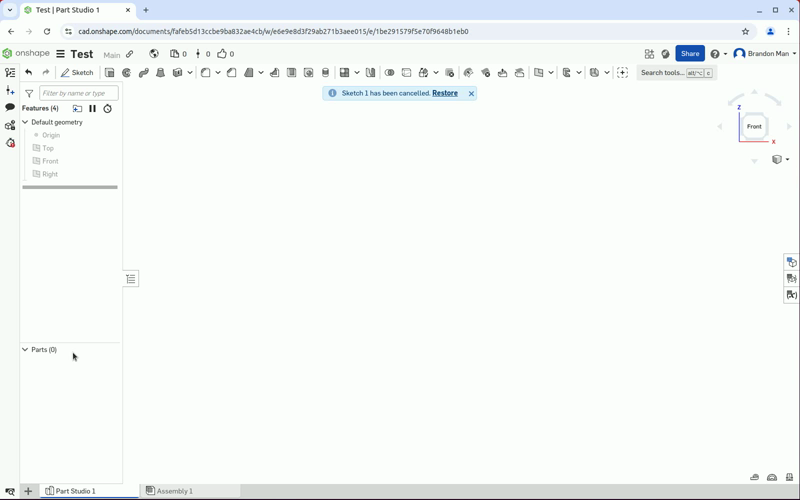
key(shift+s)
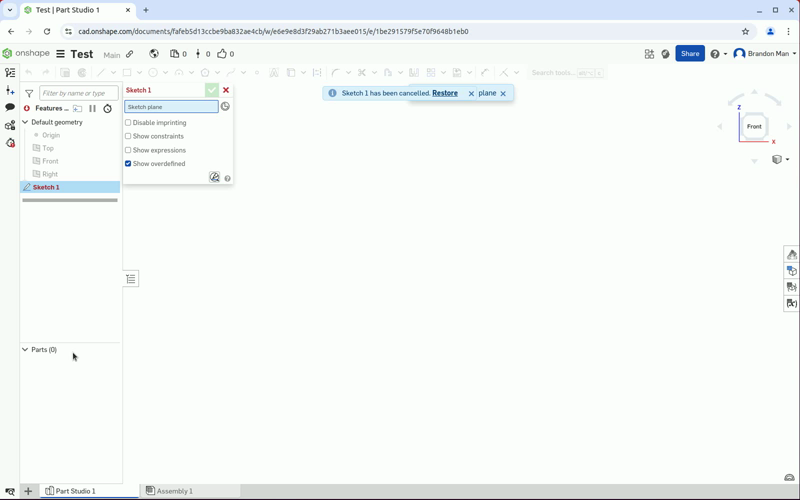
mouse_move(73, 163)
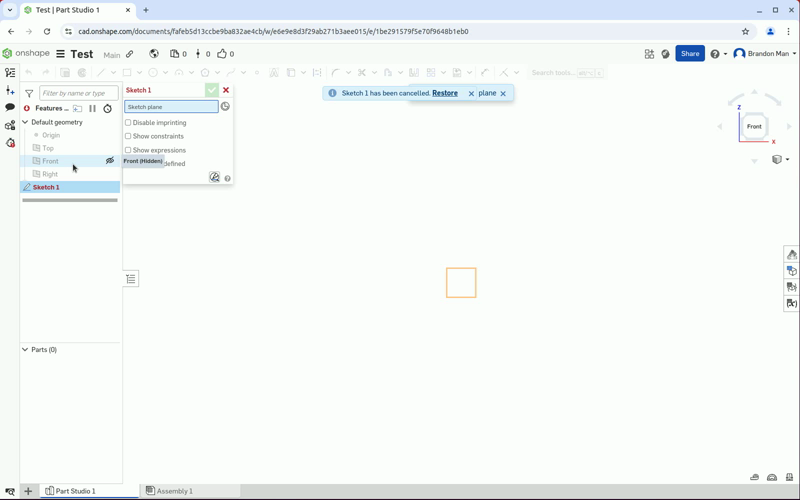
click(73, 163)
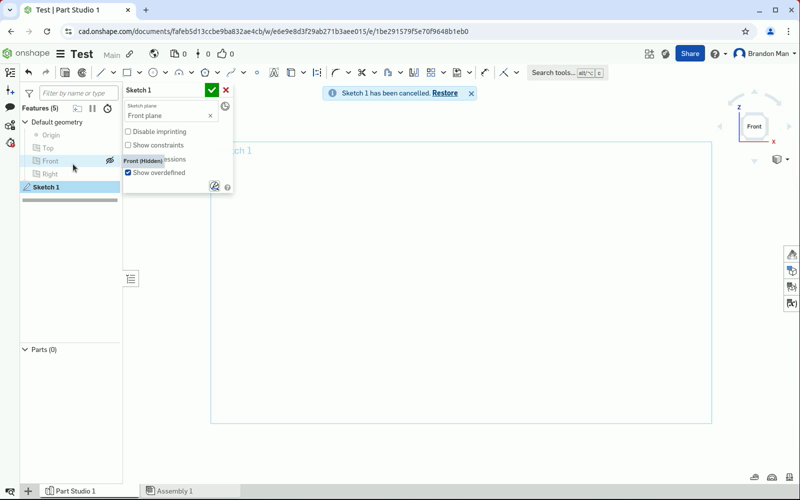
mouse_move(73, 352)
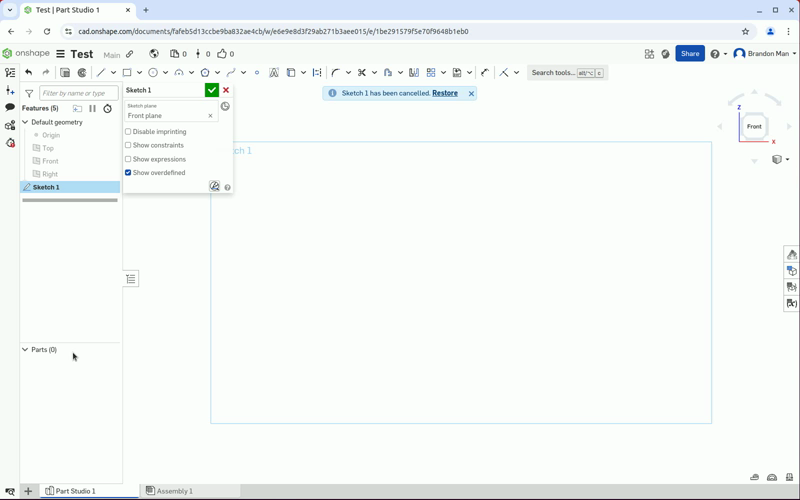
key(y)
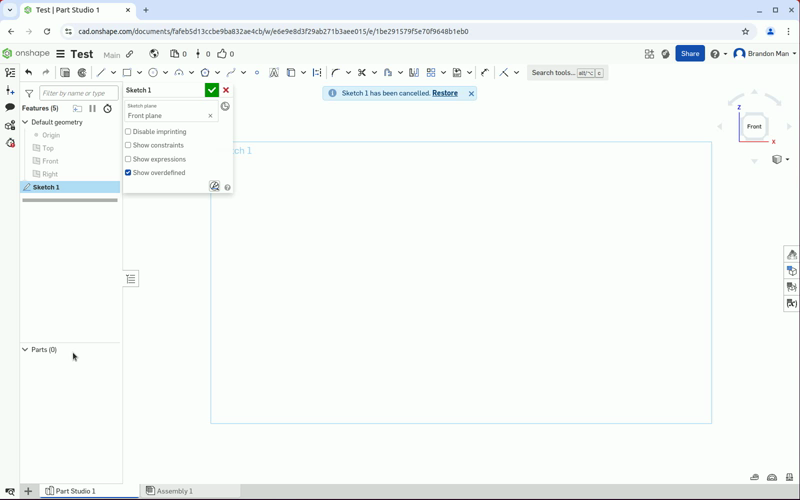
key(c)
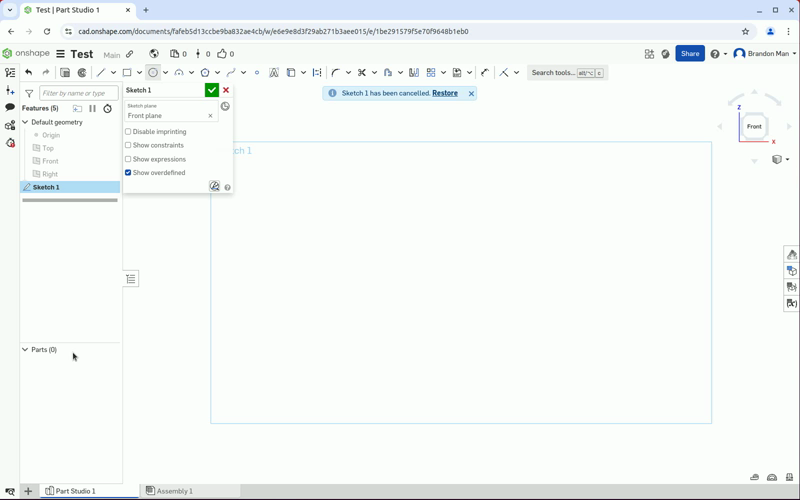
key_down(shift)
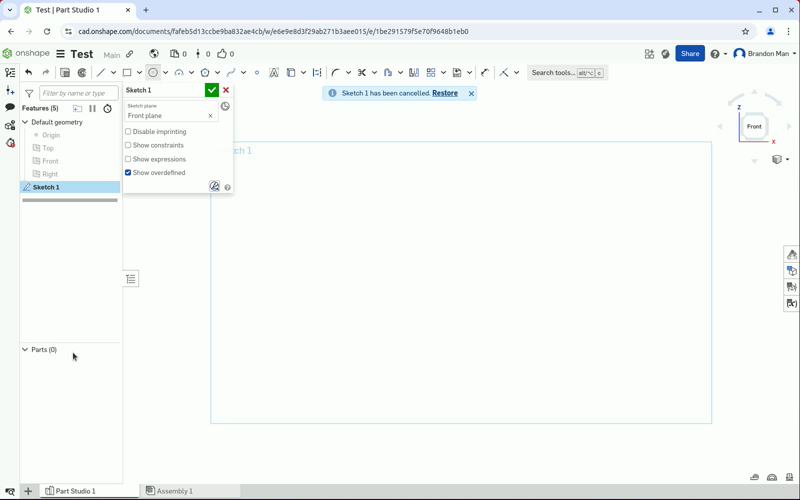
mouse_move(461, 282)
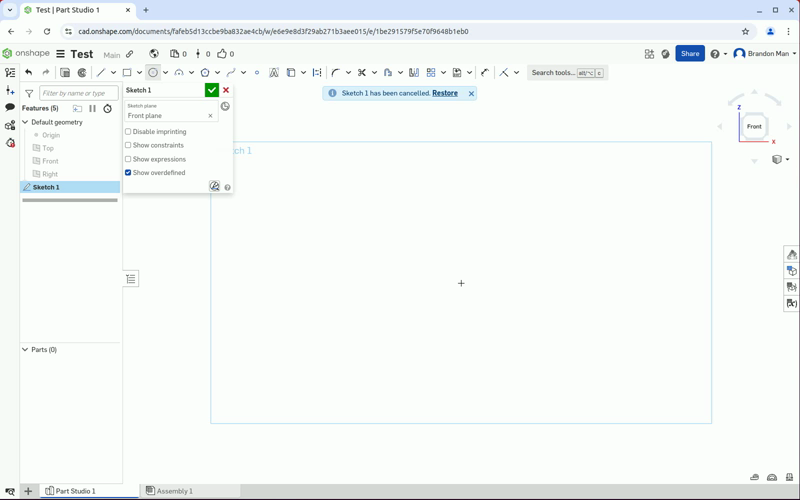
click(461, 282)
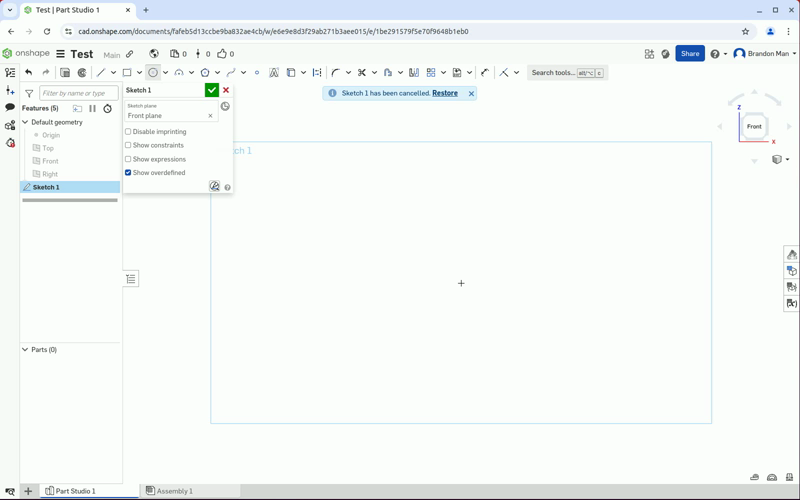
key_up(shift)
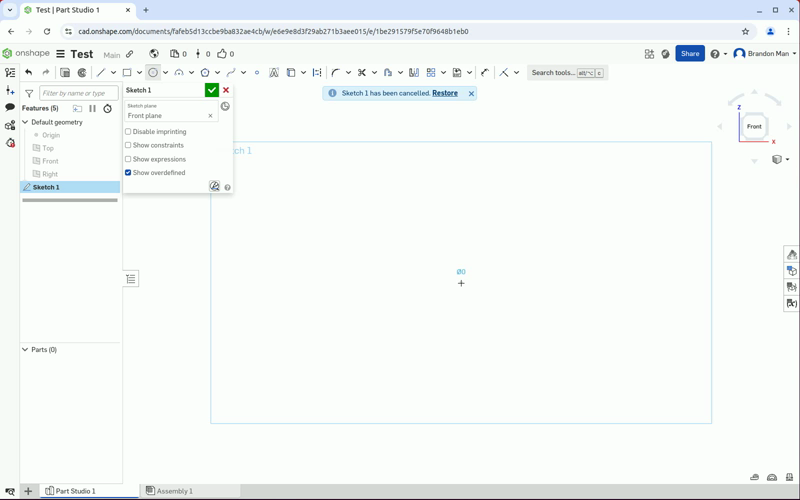
mouse_move(480, 282)
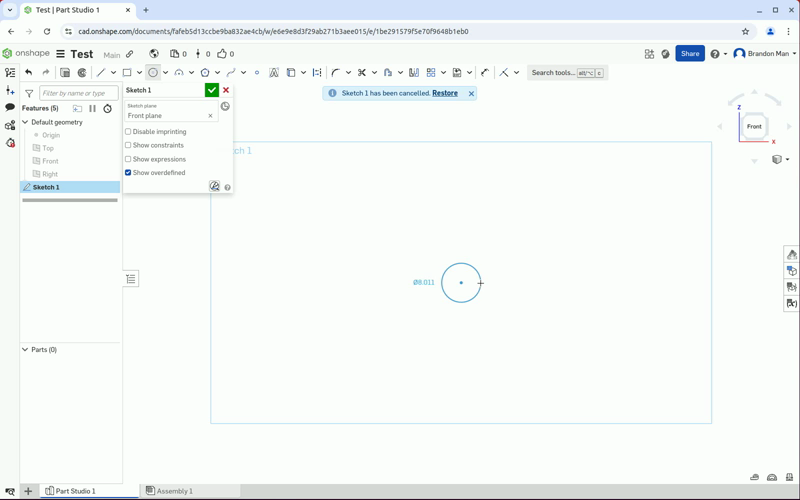
click(480, 282)
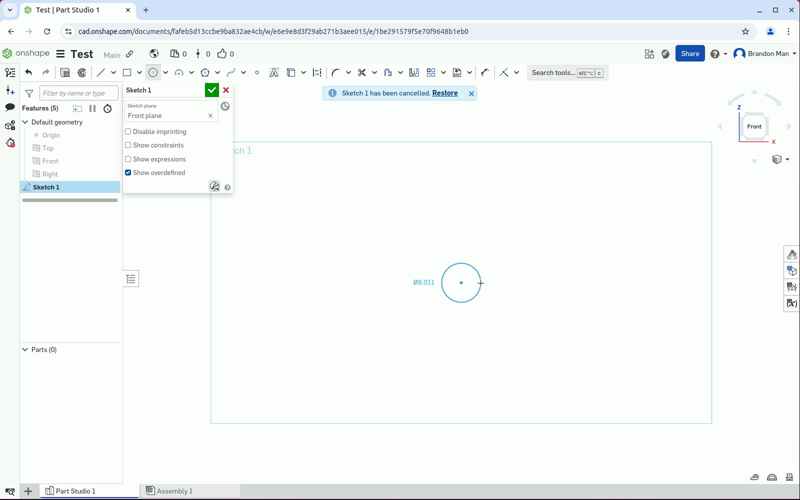
key(esc)
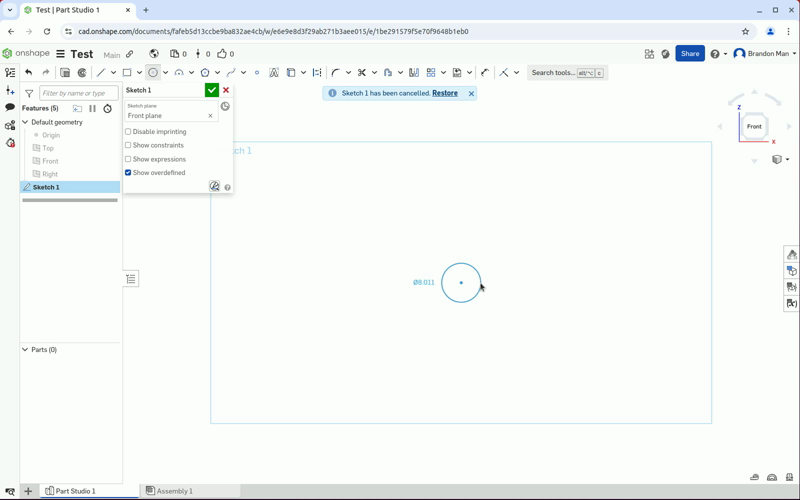
mouse_move(451, 268)
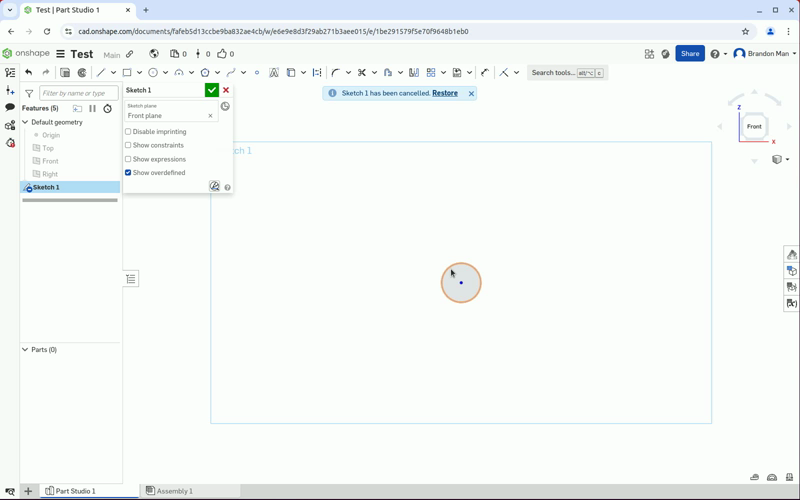
scroll(6)
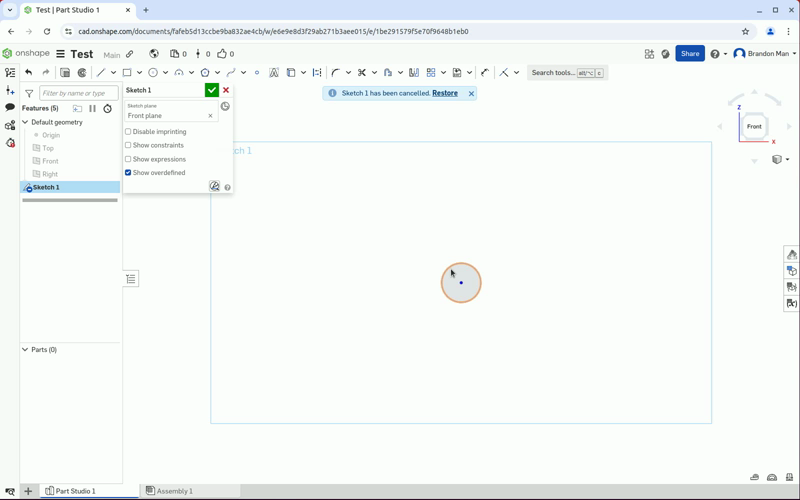
scroll(6)
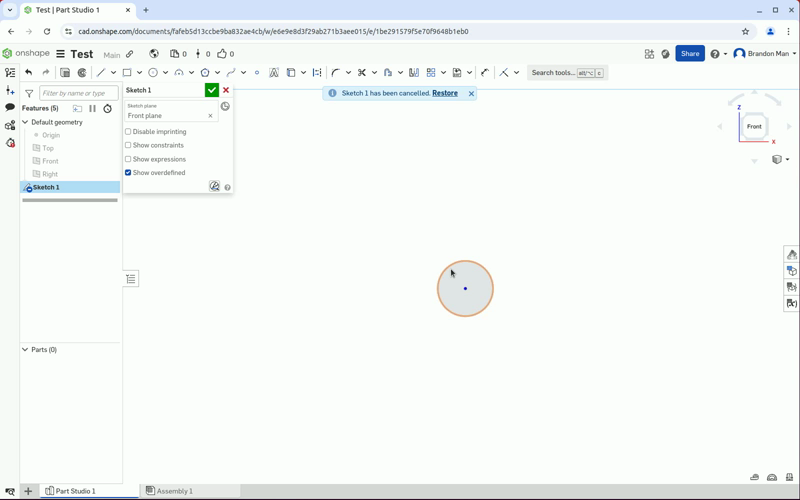
scroll(6)
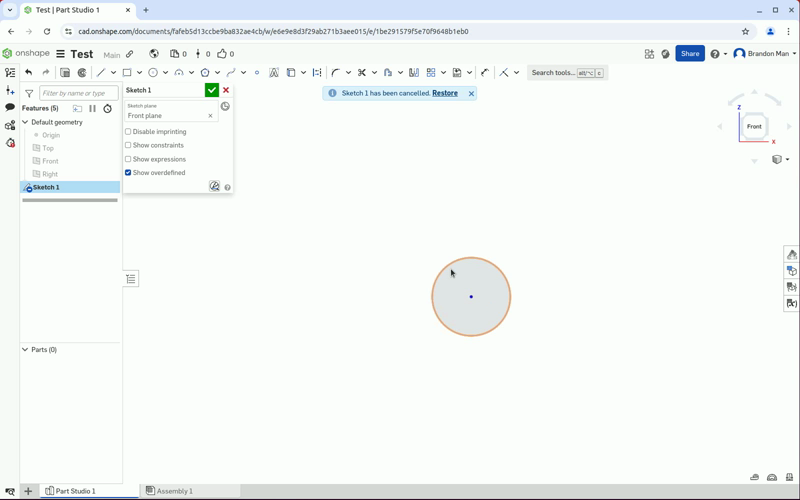
scroll(6)
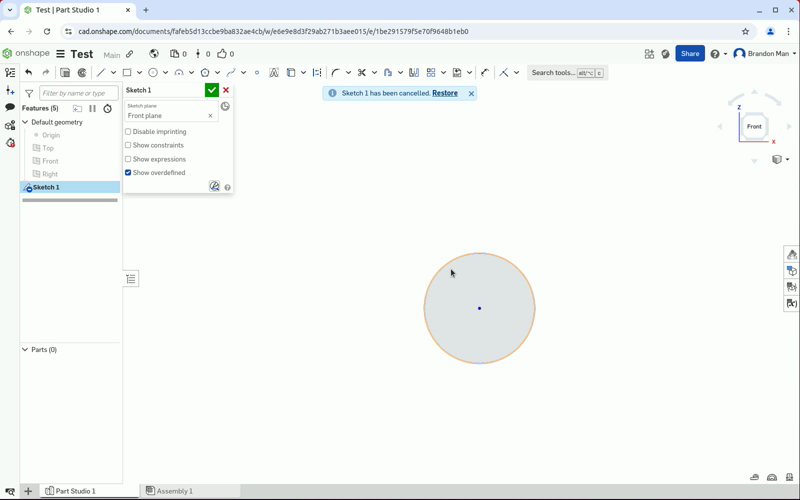
scroll(6)
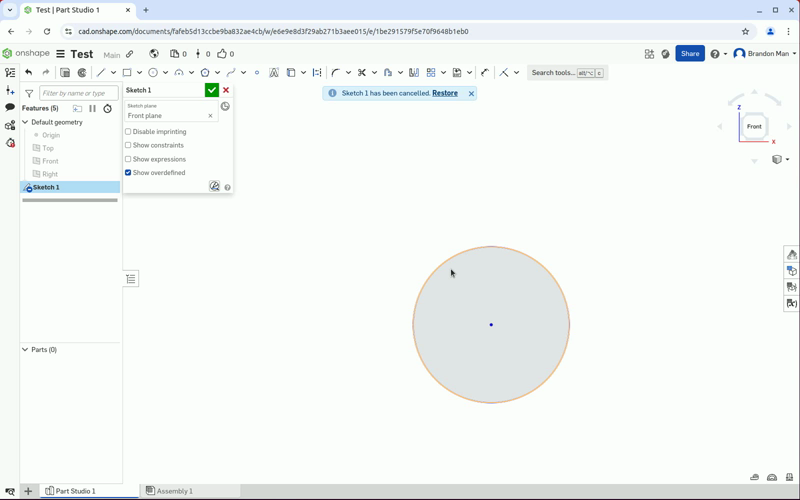
scroll(6)
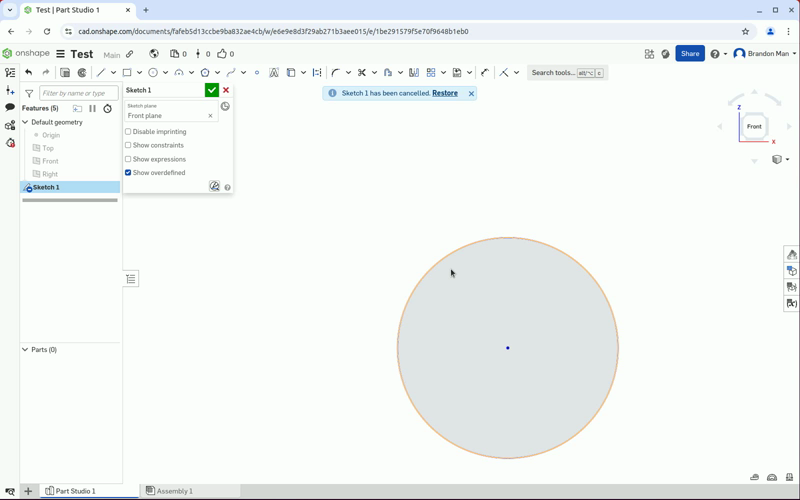
scroll(6)
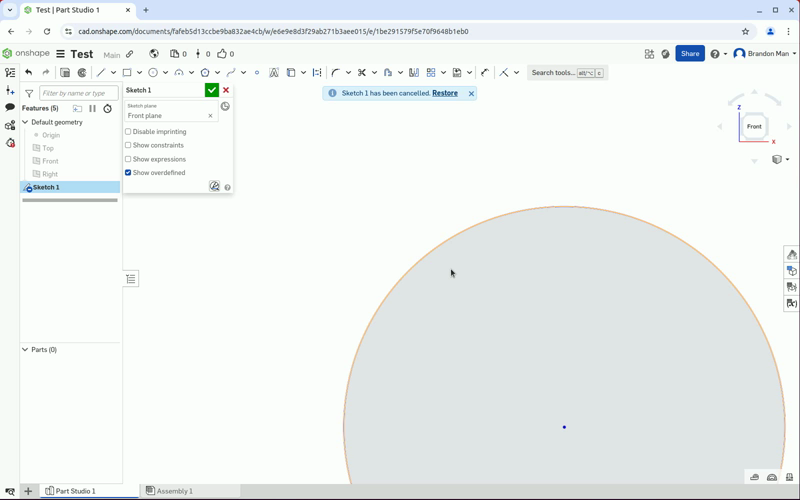
click(451, 268)
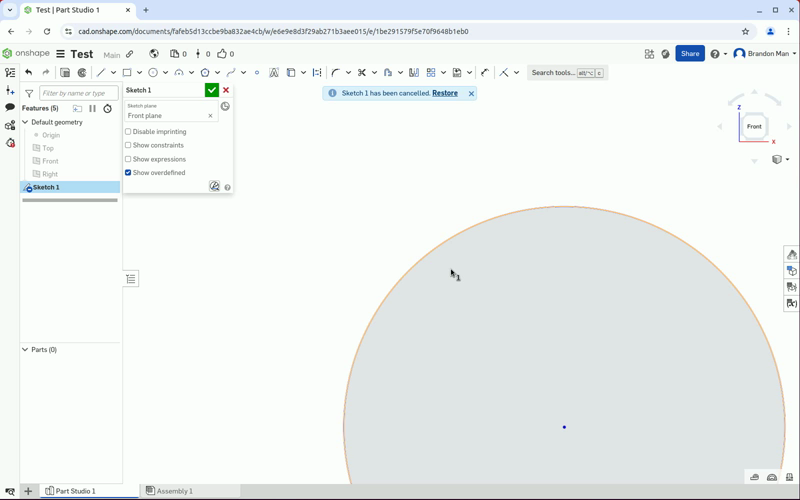
scroll(-6)
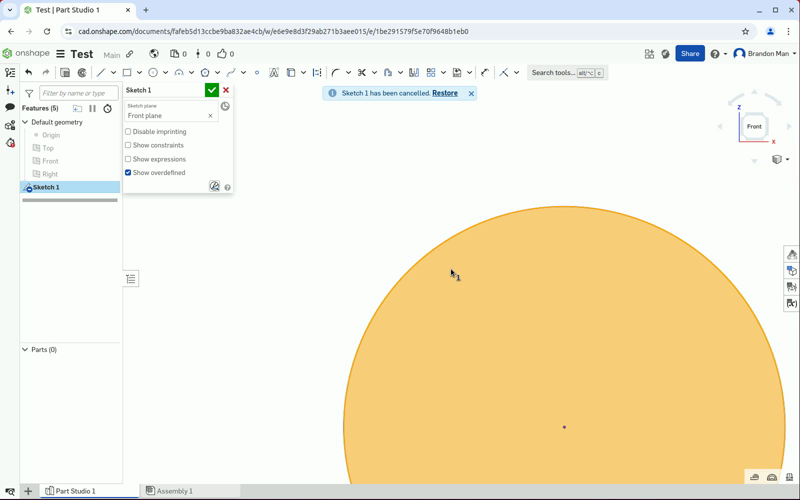
scroll(-6)
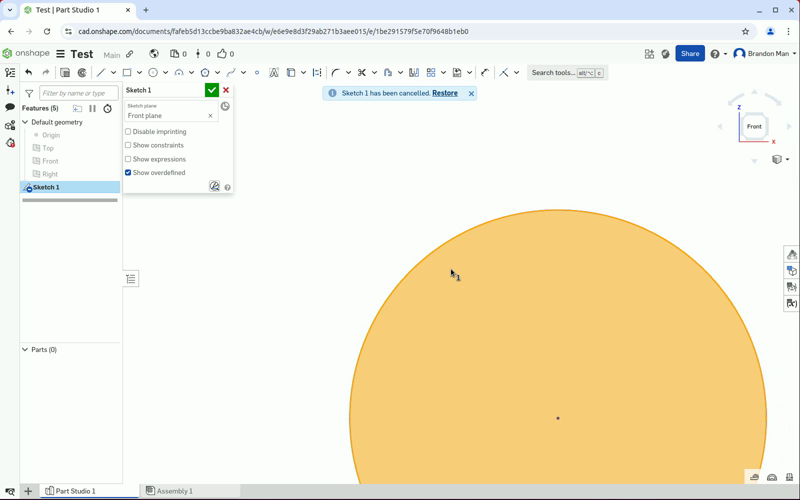
scroll(-6)
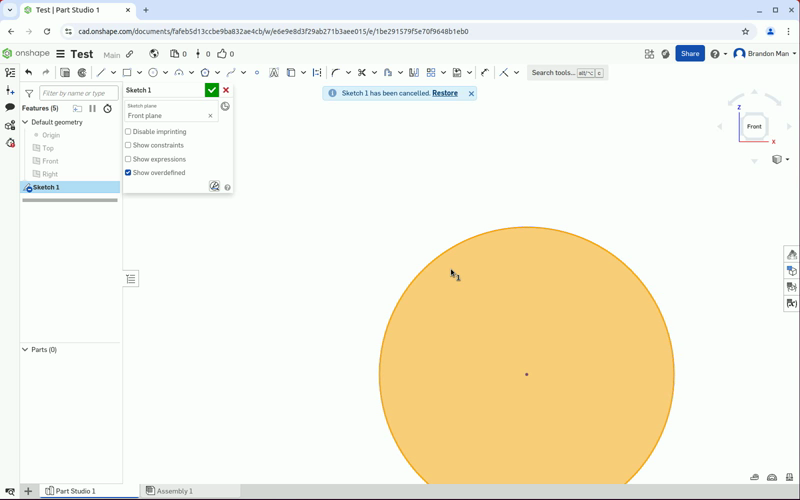
scroll(-6)
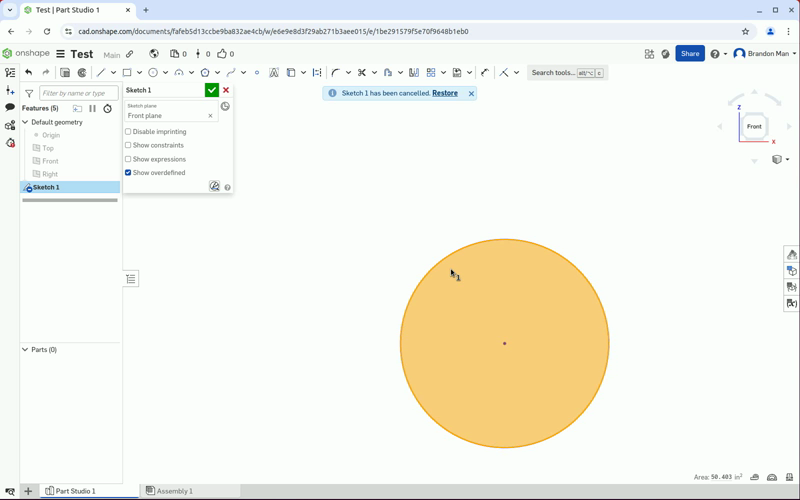
scroll(-6)
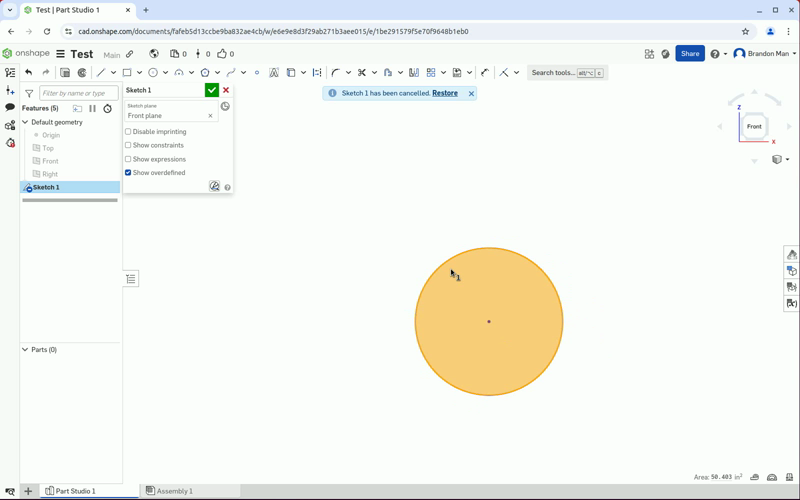
scroll(-6)
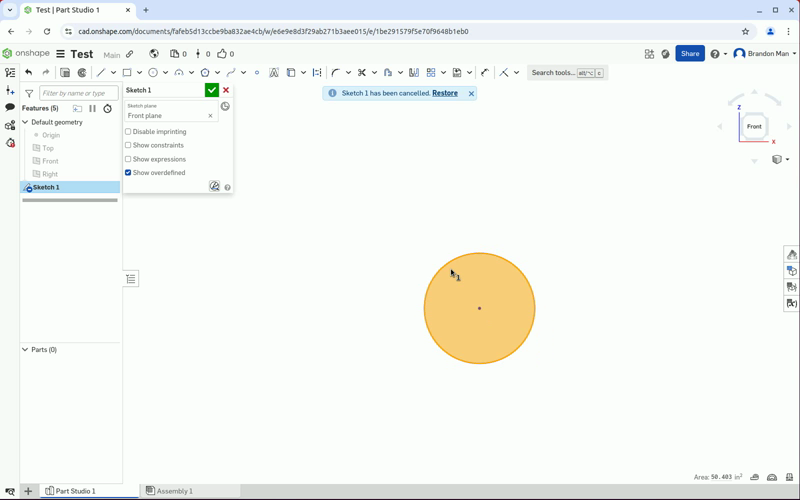
scroll(-6)
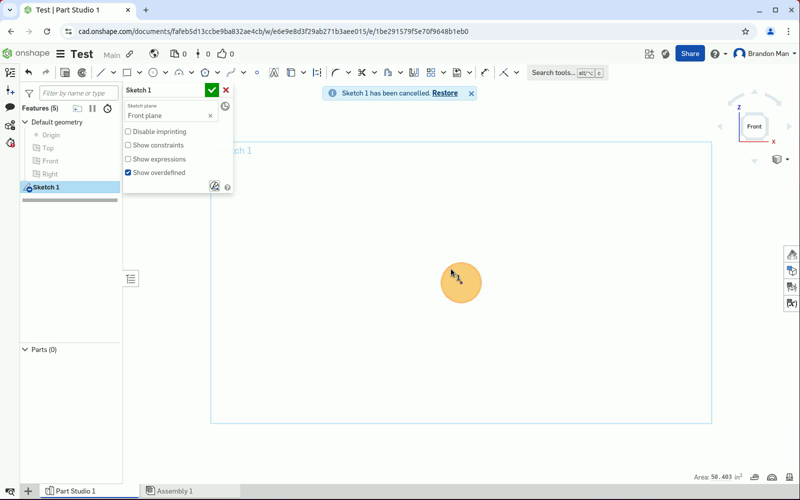
mouse_move(73, 352)
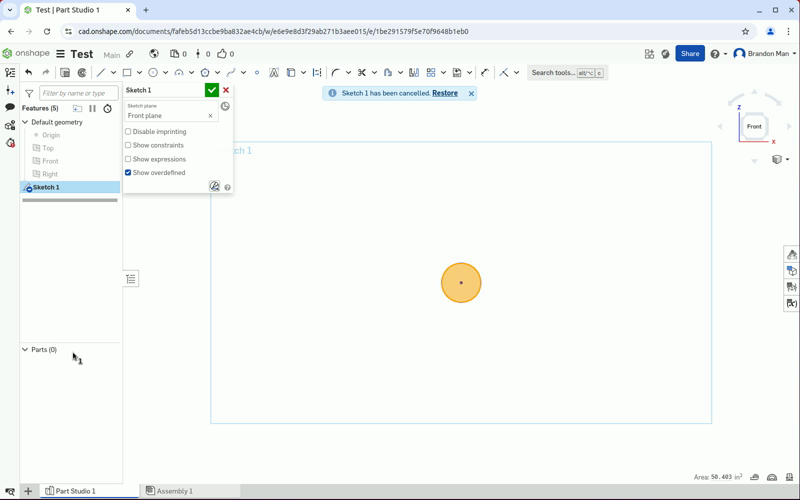
key(shift+y)
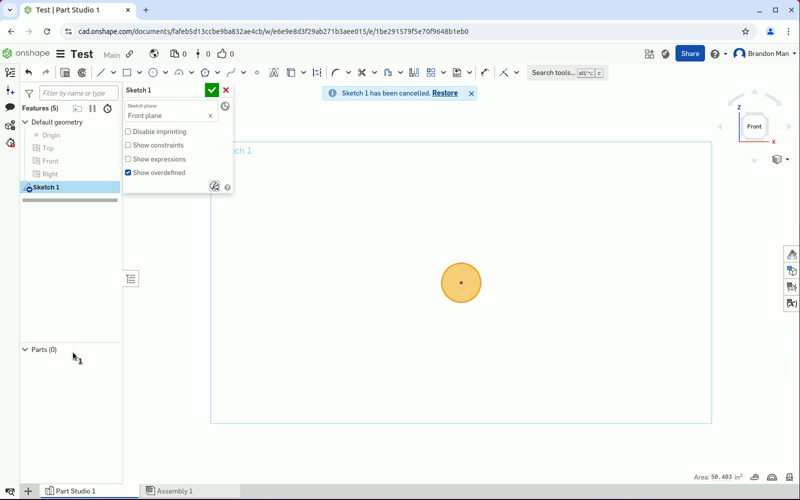
key(shift+e)
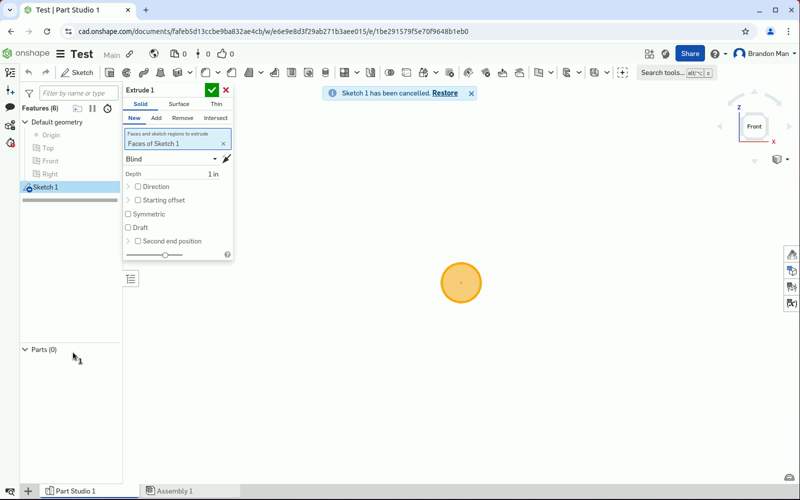
mouse_move(143, 106)
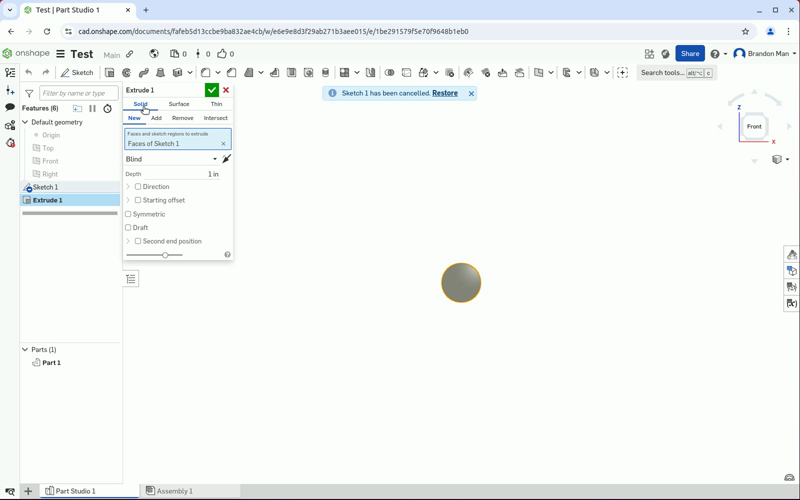
click(143, 106)
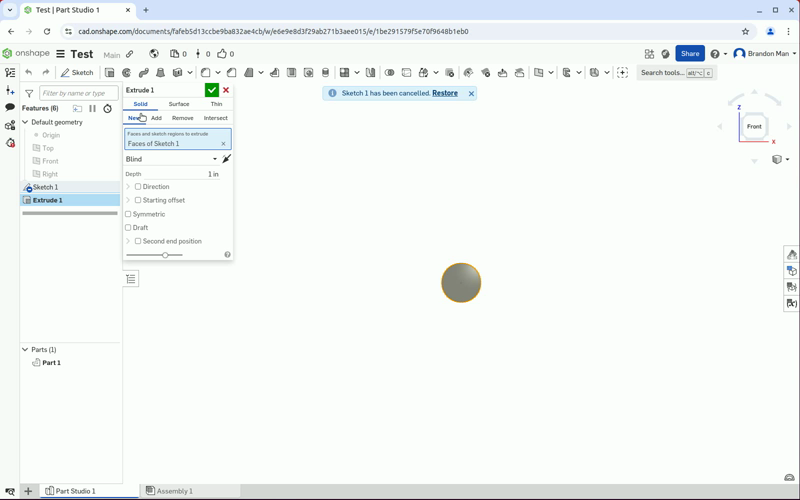
mouse_move(137, 120)
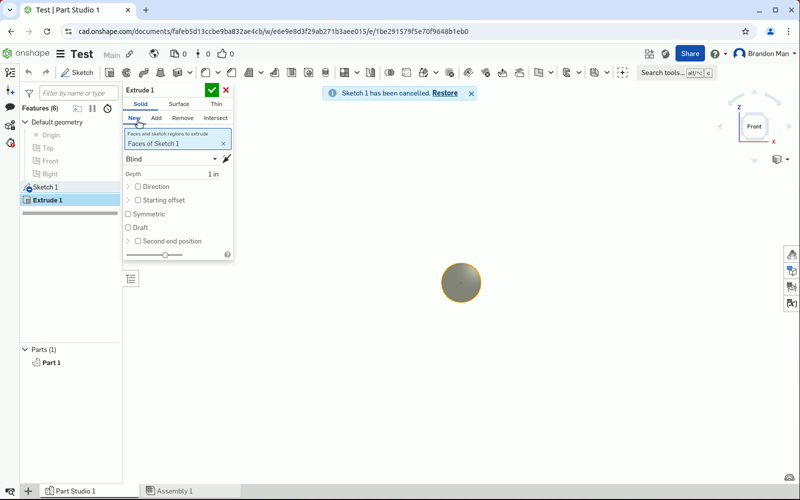
click(137, 120)
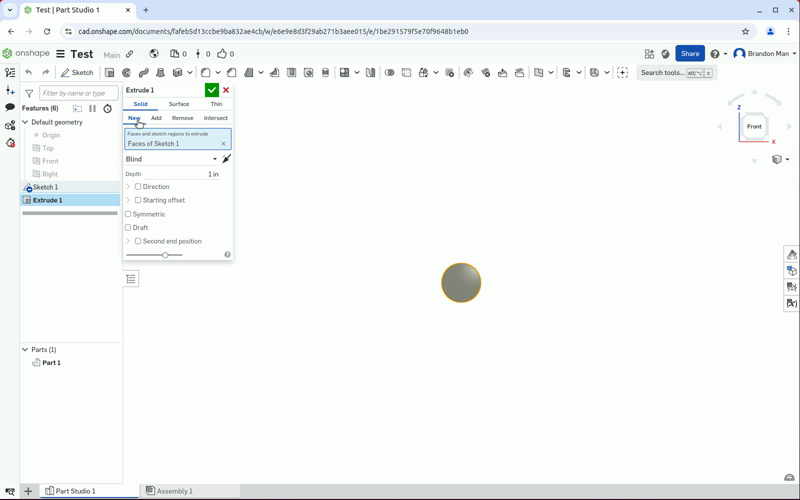
key(tab, 4)
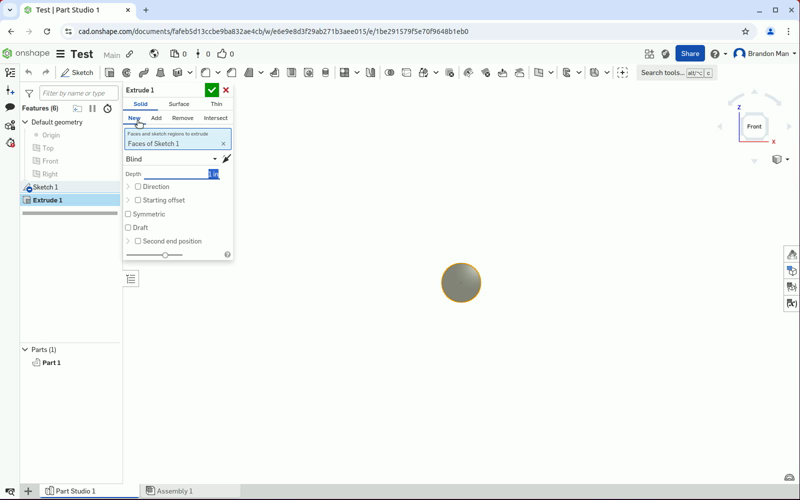
text(11.554)
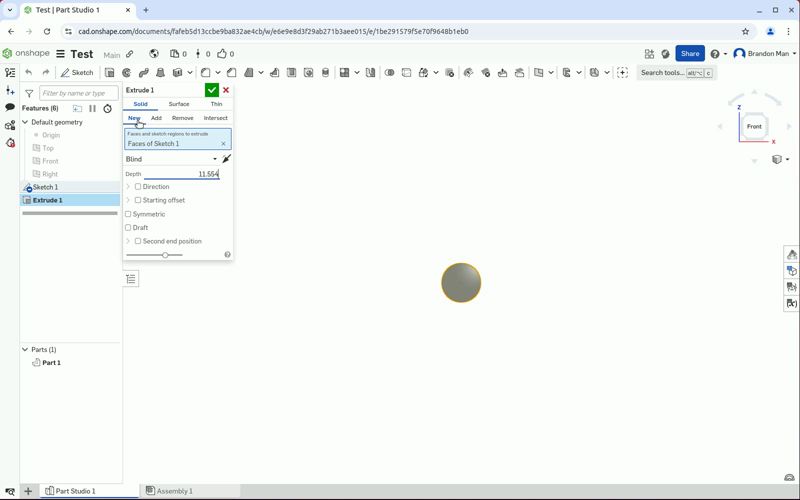
key(enter)
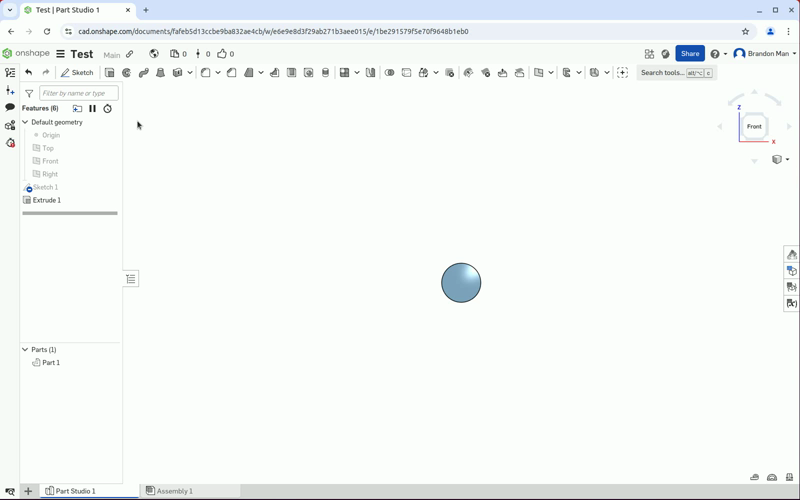
key(shift+h)
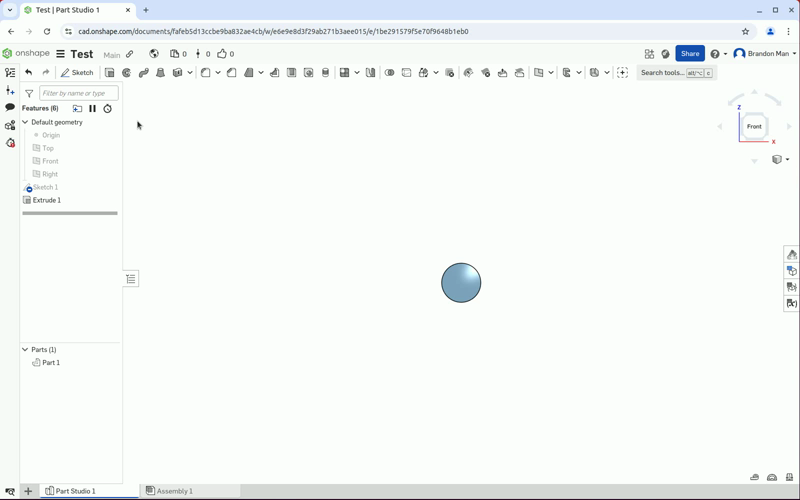
key(shift+h)
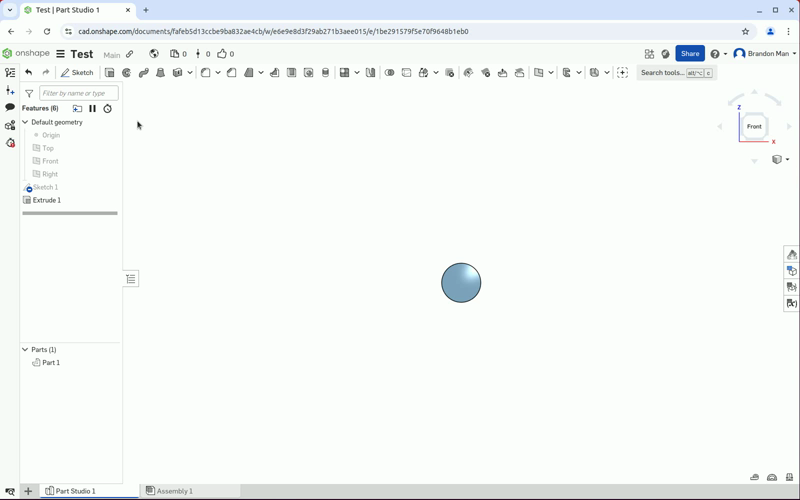
mouse_move(73, 189)
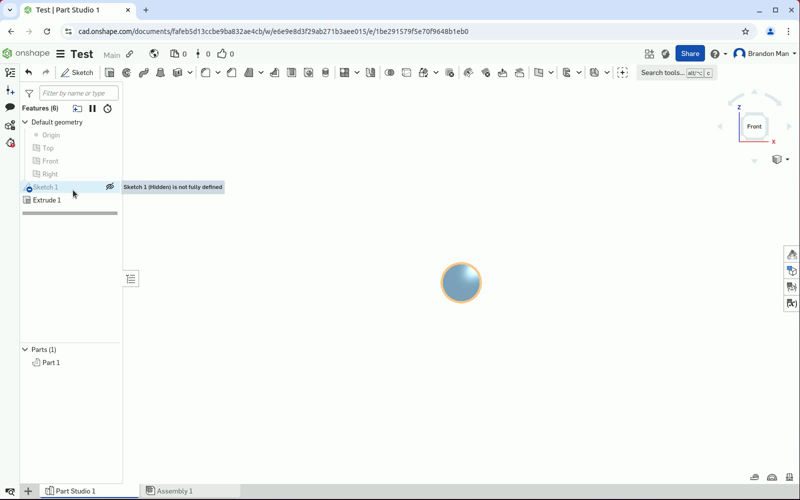
click(73, 189)
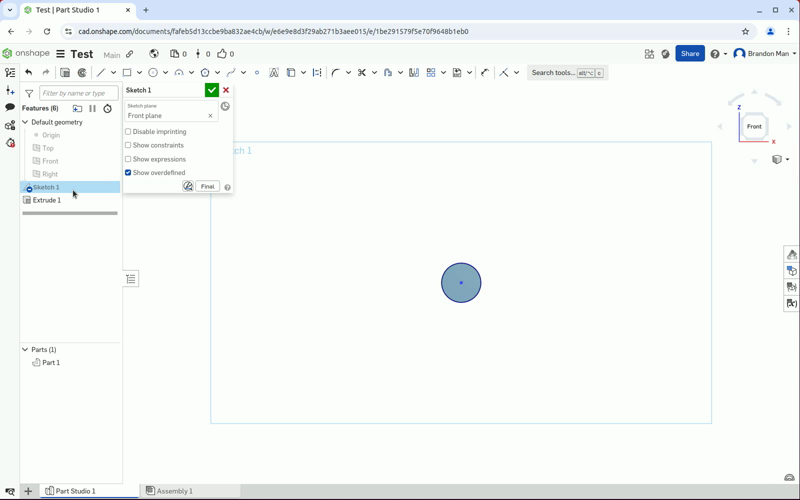
mouse_move(229, 92)
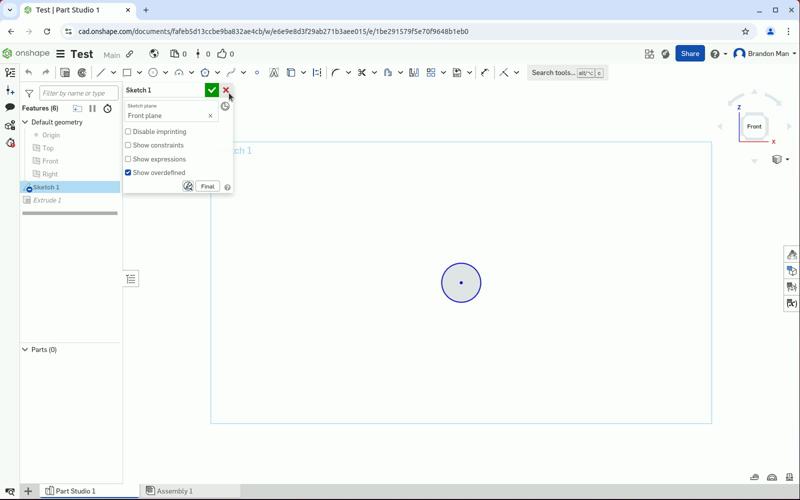
click(229, 92)
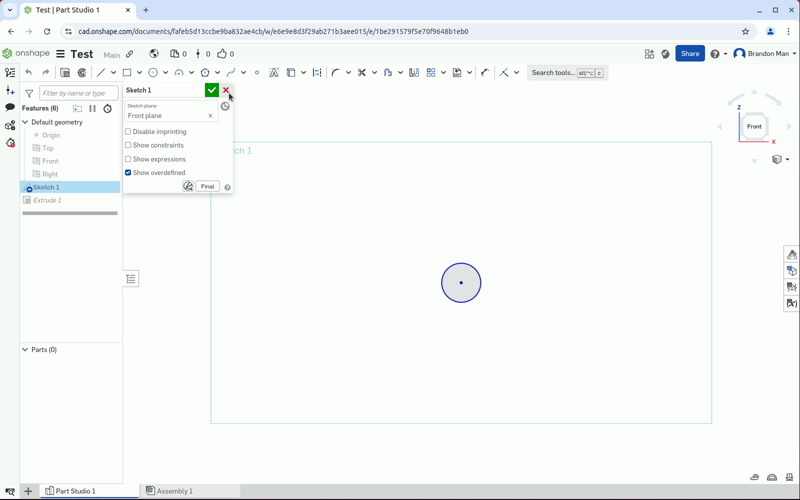
key(shift+s)
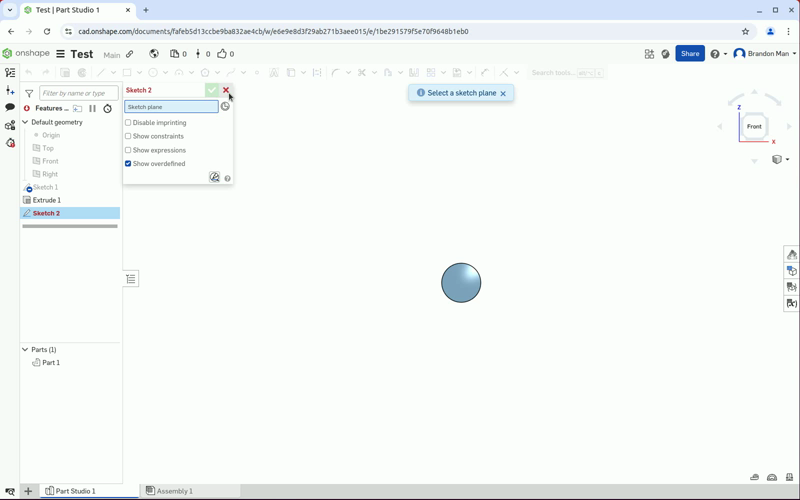
mouse_move(73, 163)
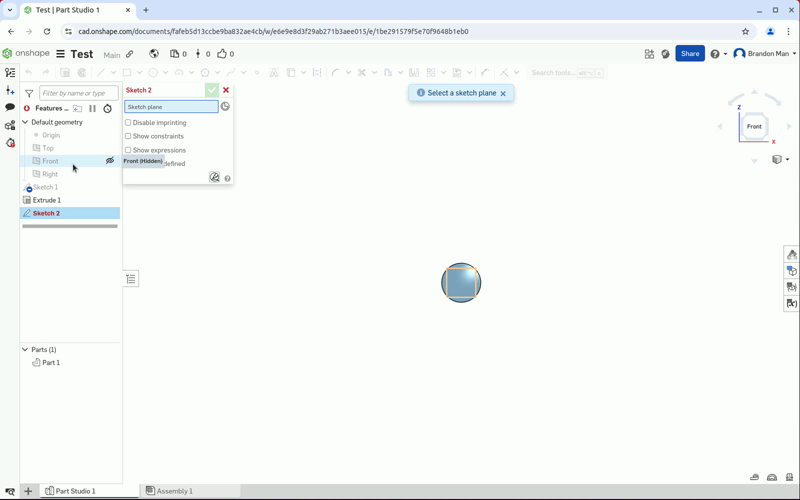
click(73, 163)
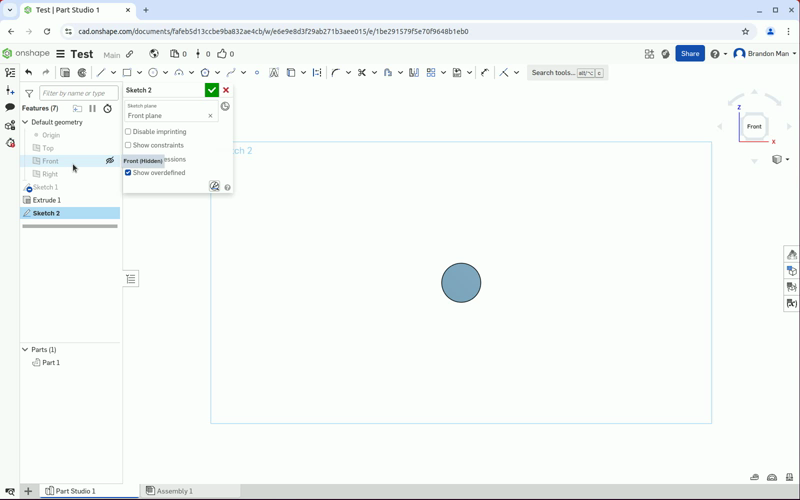
mouse_move(73, 352)
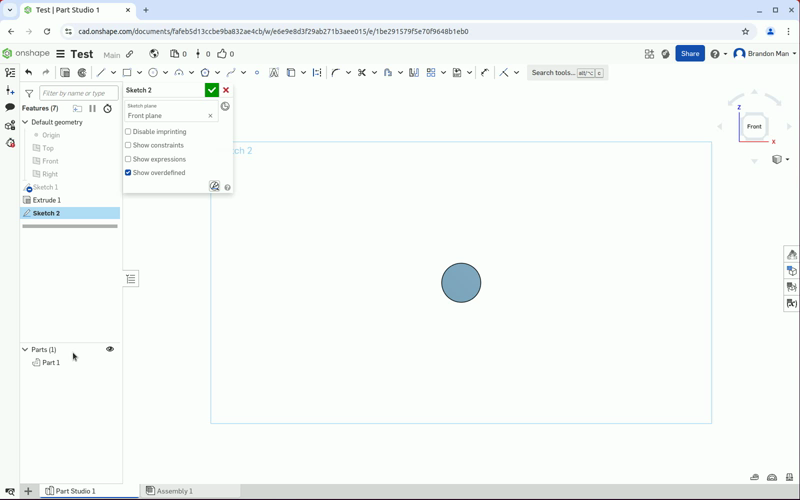
key(y)
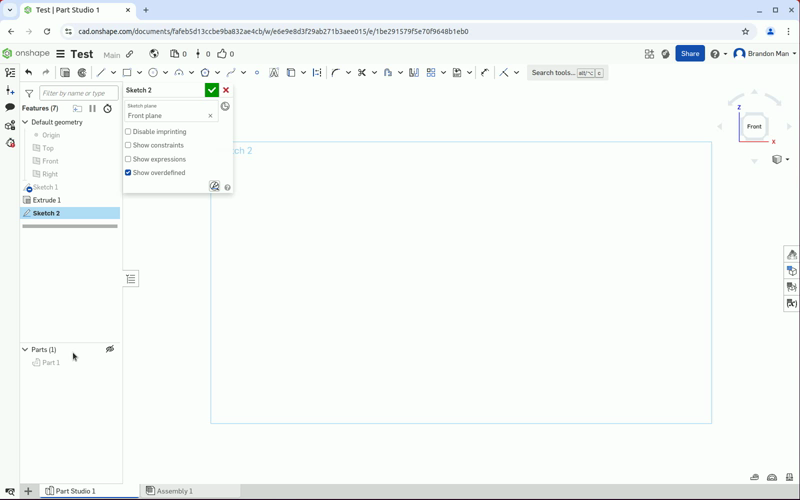
key(l)
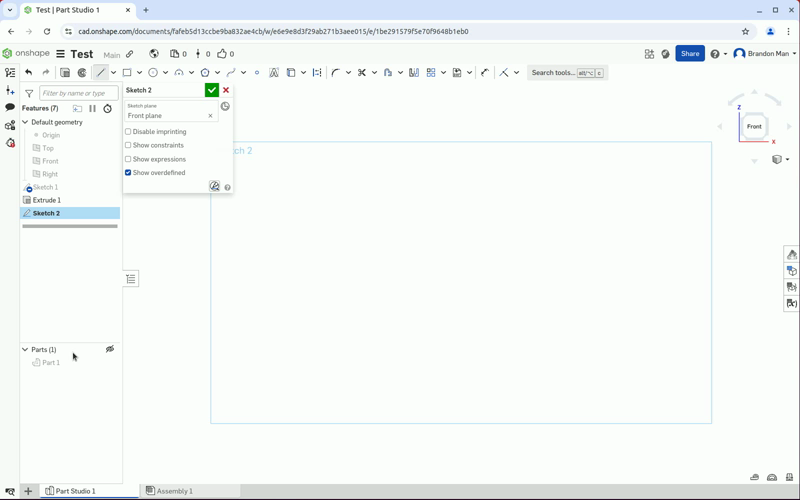
key_down(shift)
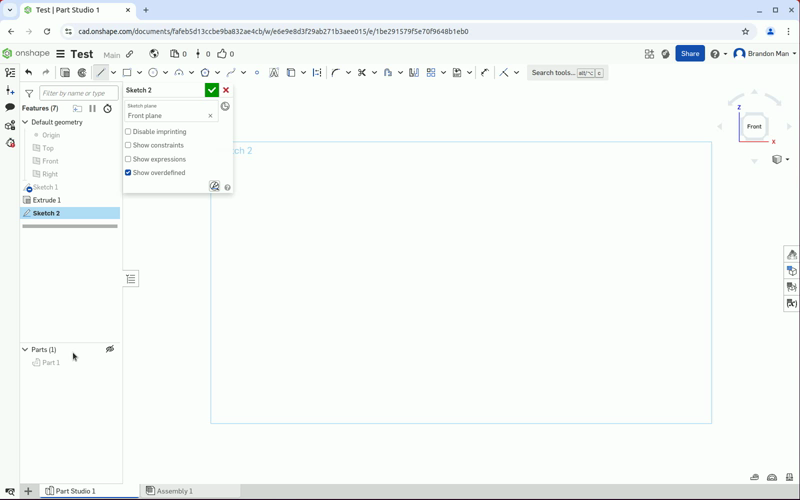
mouse_move(348, 308)
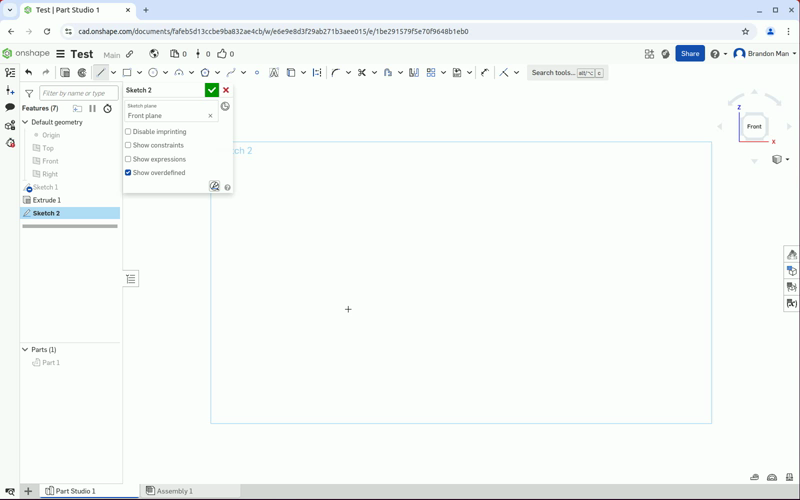
click(348, 308)
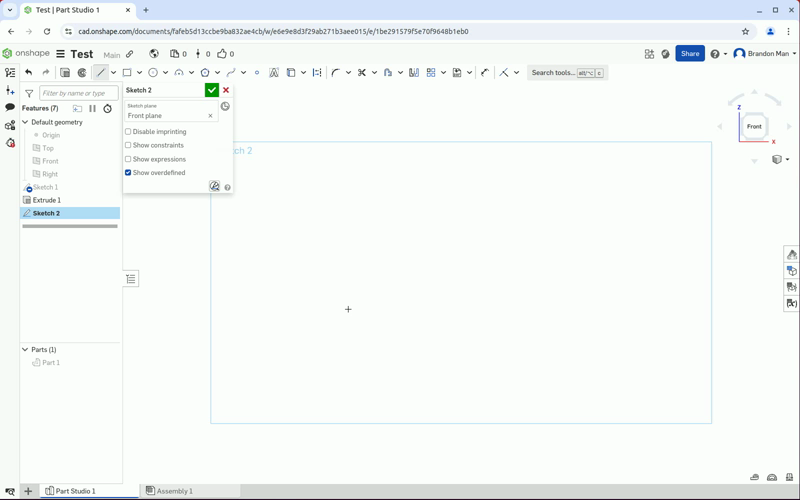
key_up(shift)
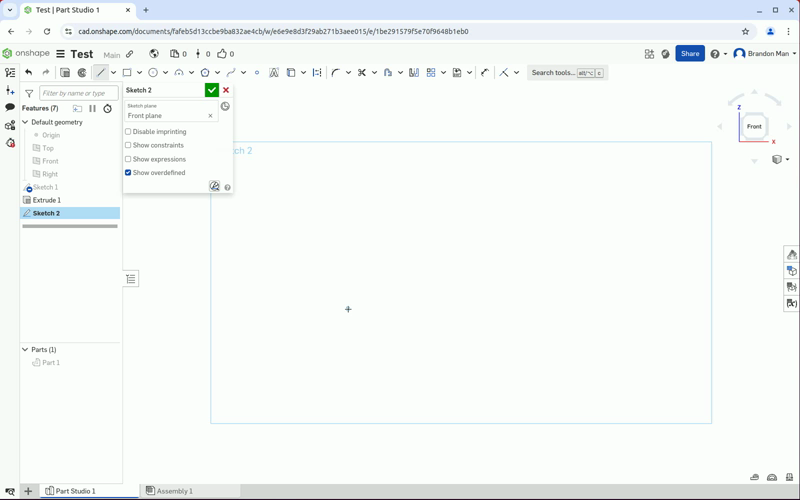
key_down(shift)
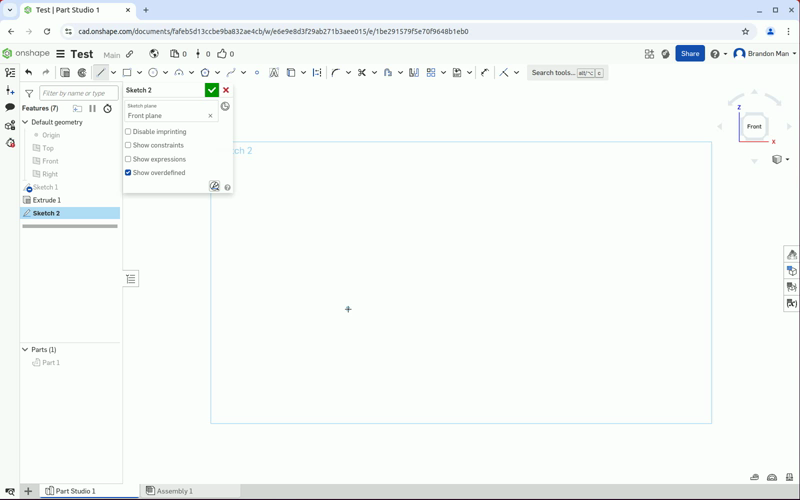
mouse_move(460, 308)
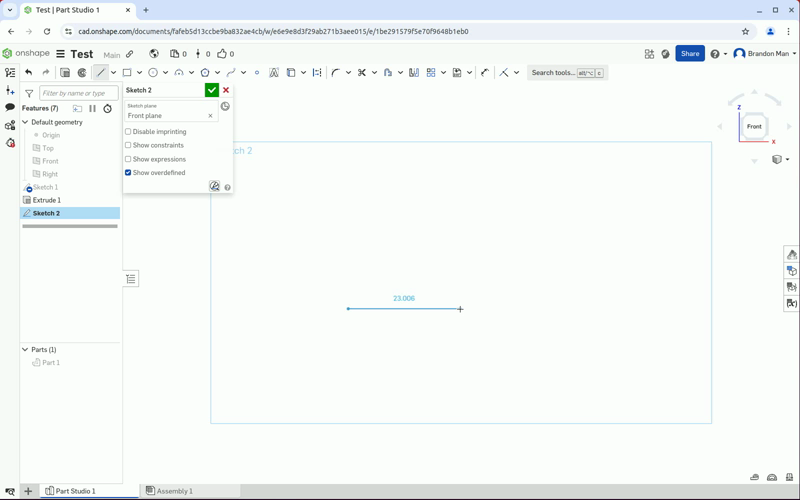
click(460, 308)
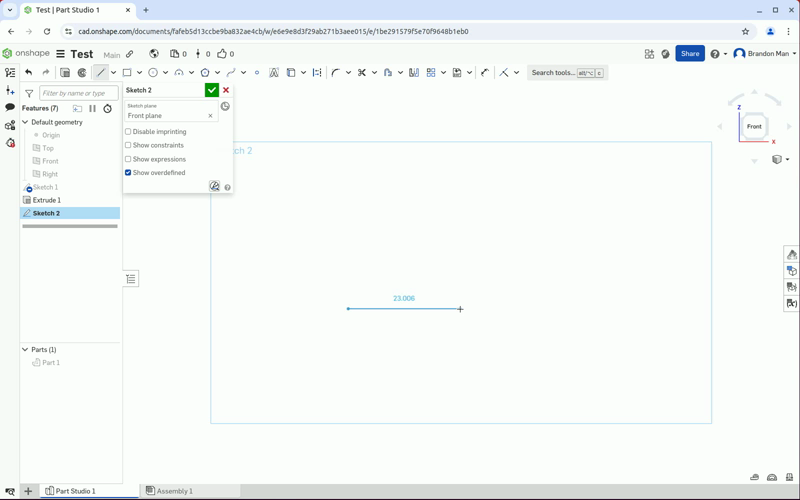
key_up(shift)
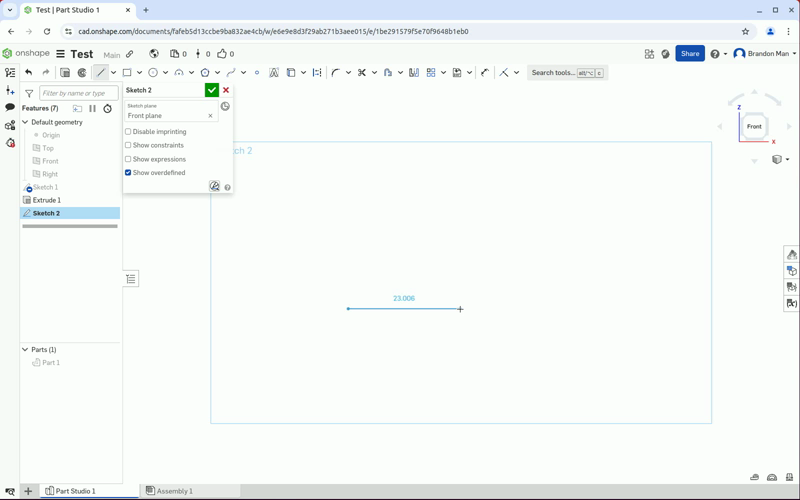
key_down(shift)
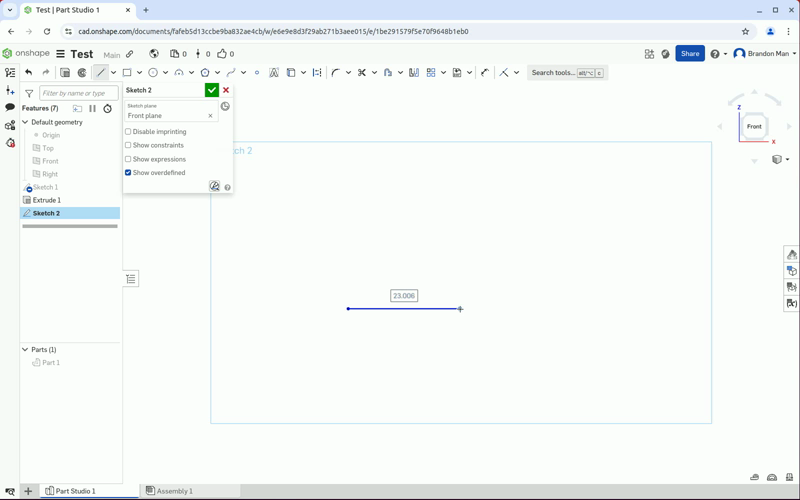
mouse_move(490, 308)
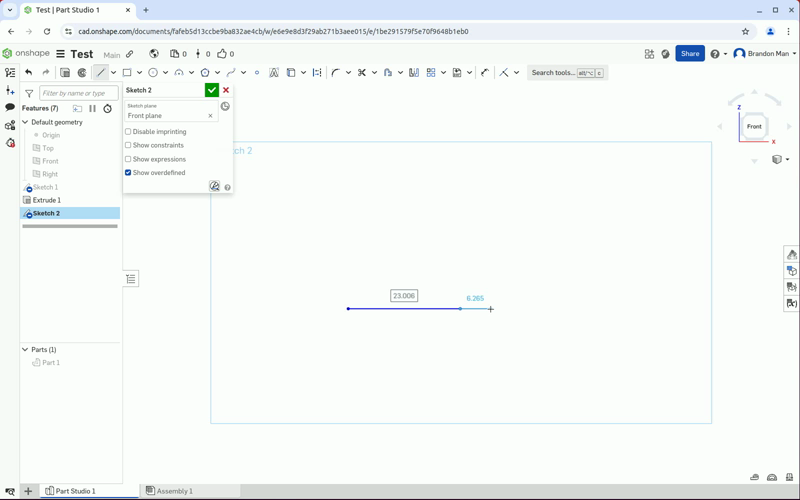
mouse_move(488, 308)
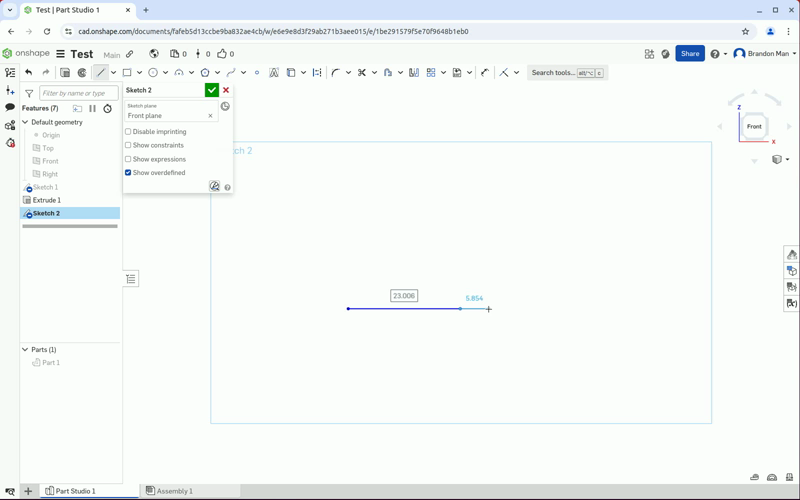
click(488, 308)
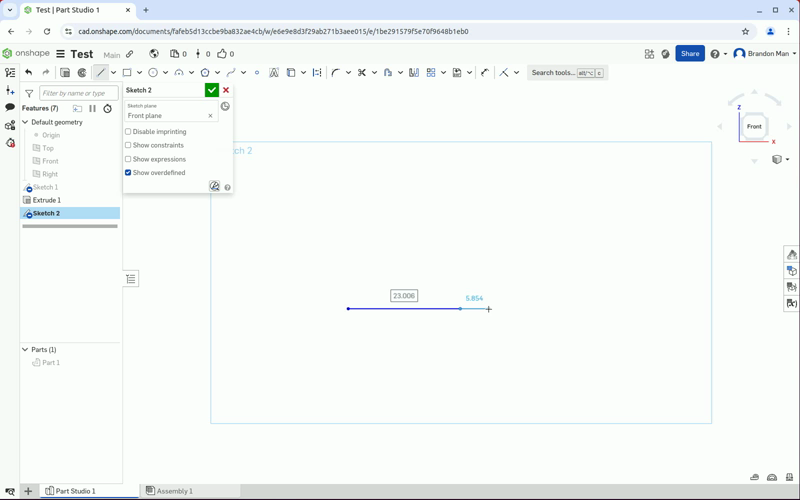
key_up(shift)
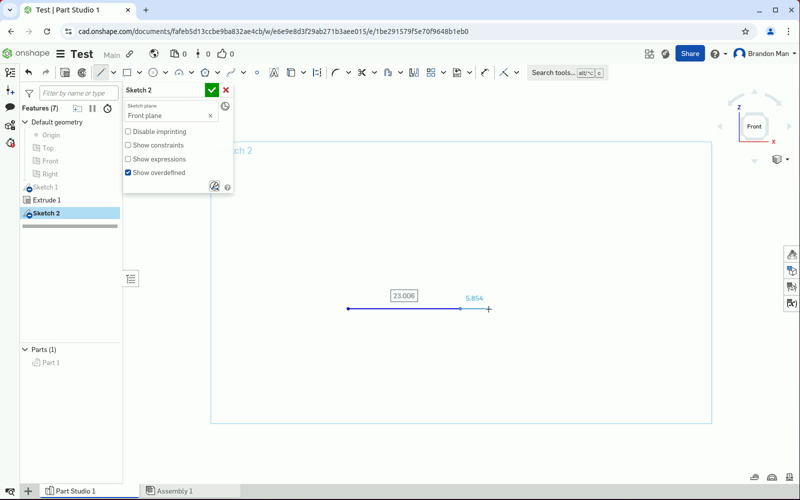
key_down(shift)
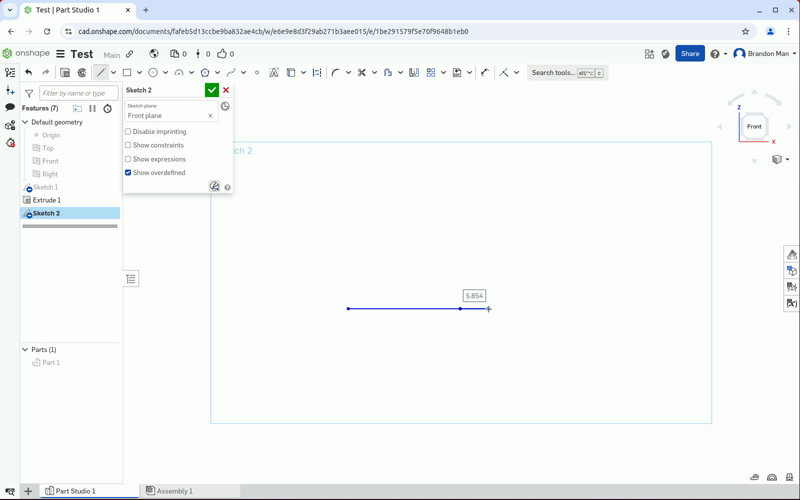
mouse_move(518, 308)
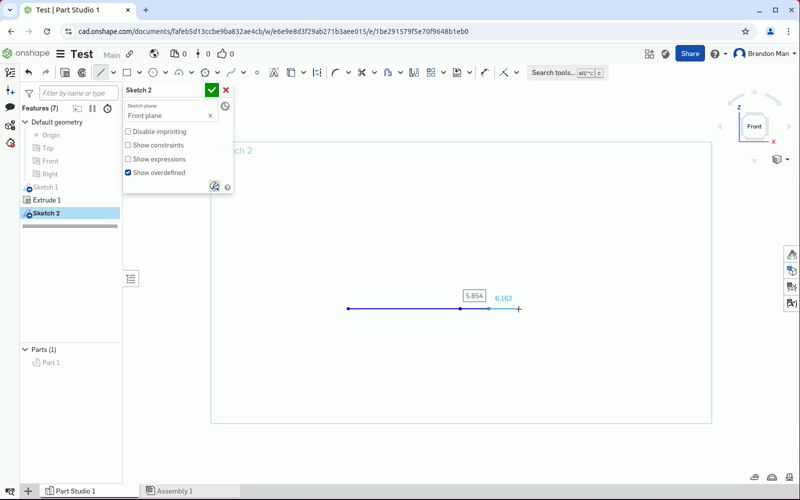
mouse_move(488, 258)
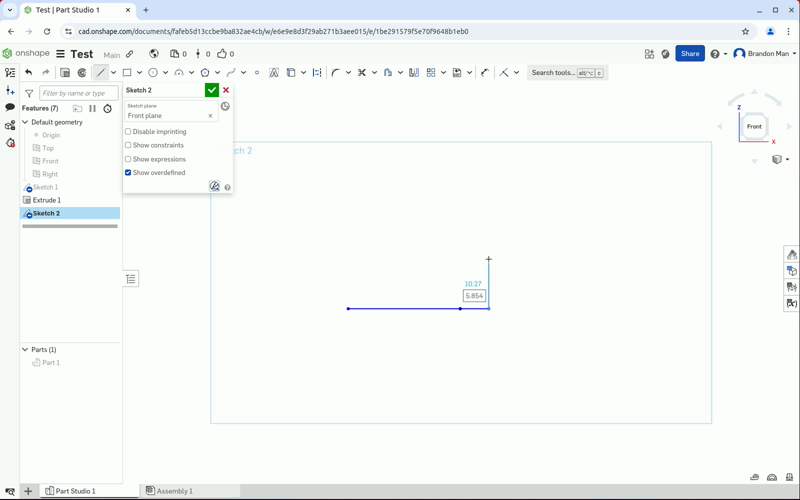
click(488, 258)
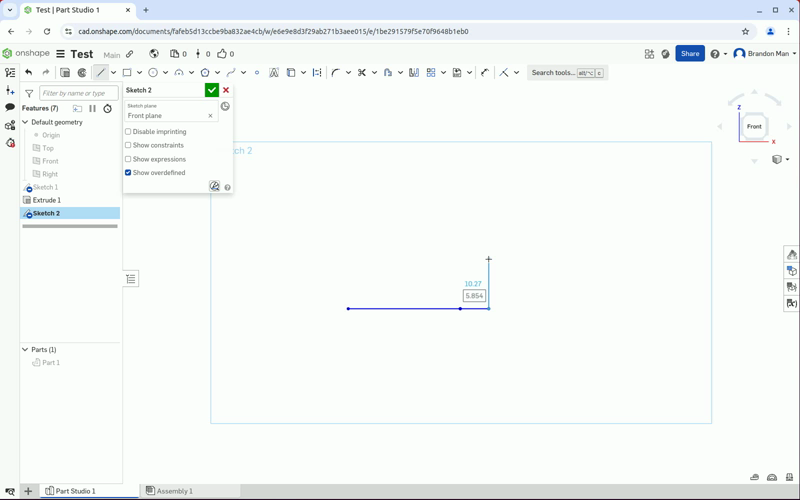
key_up(shift)
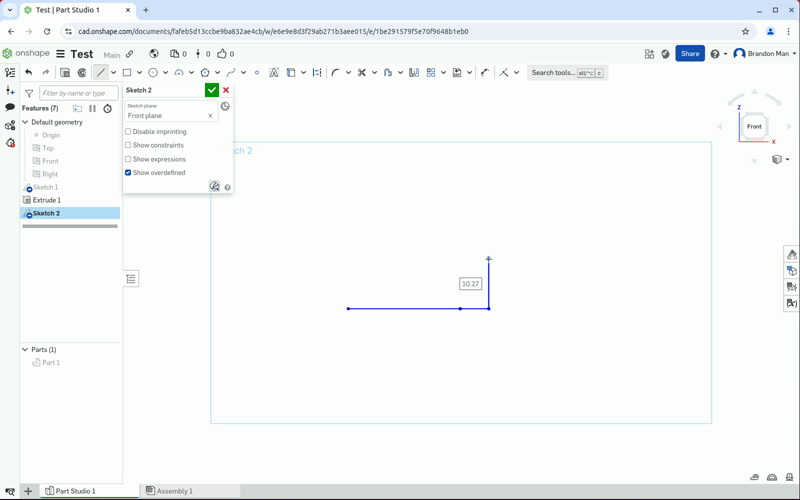
key_down(shift)
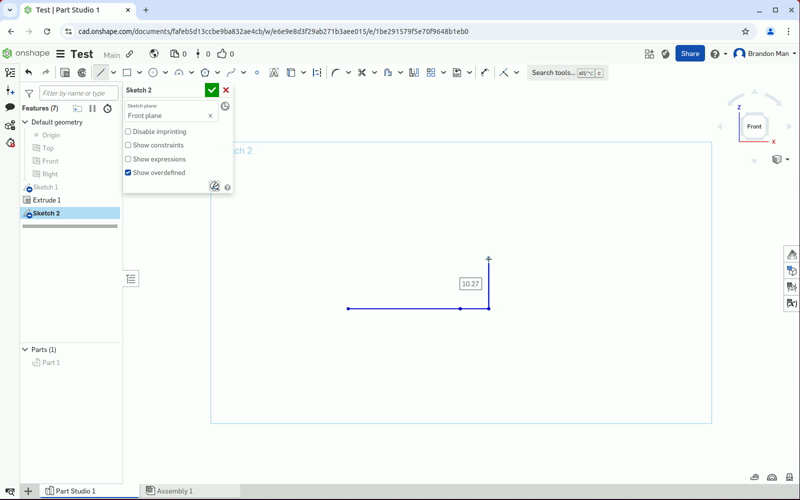
mouse_move(348, 258)
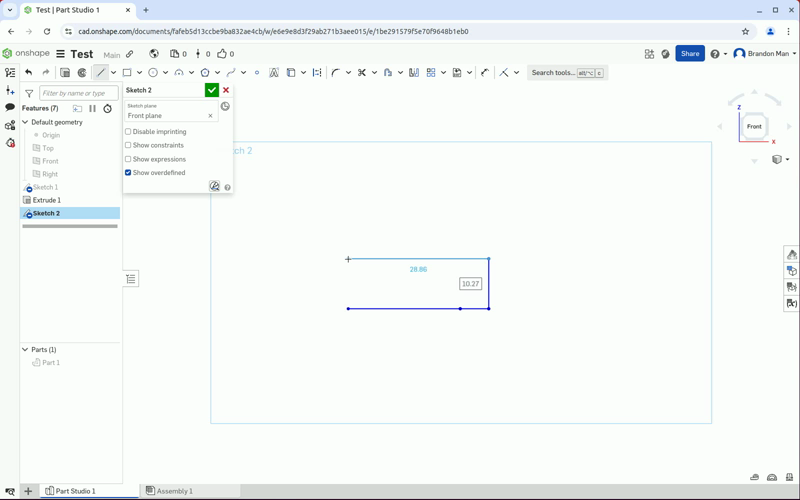
click(348, 258)
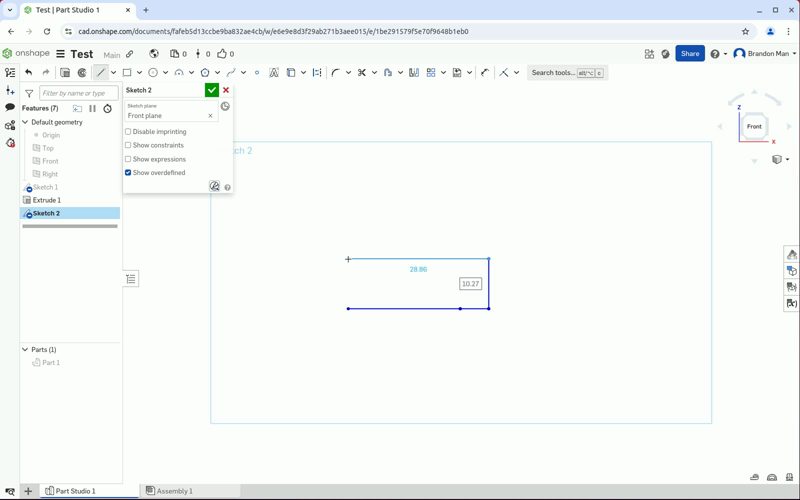
key_up(shift)
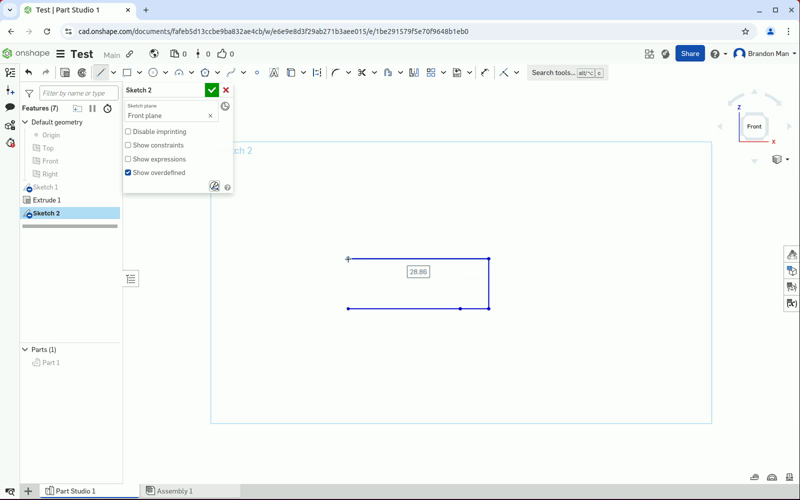
mouse_move(378, 258)
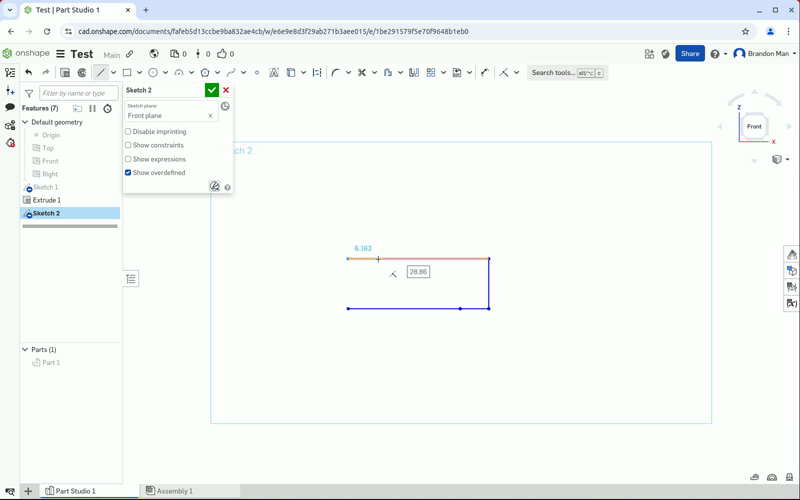
key_down(shift)
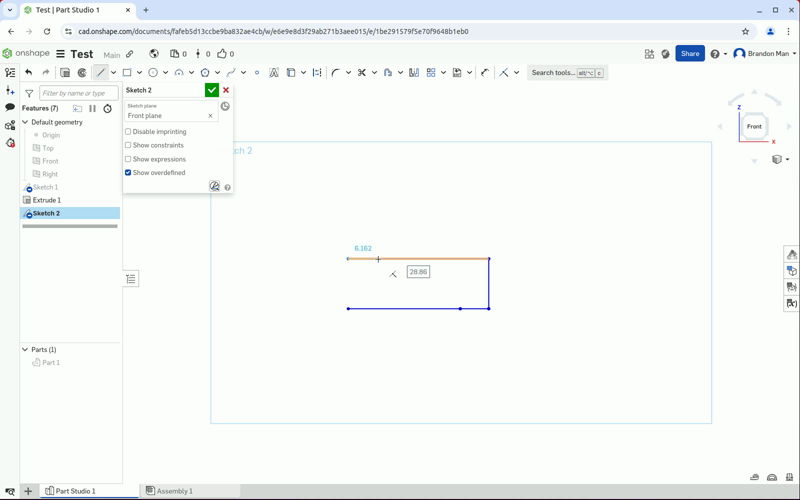
mouse_move(348, 308)
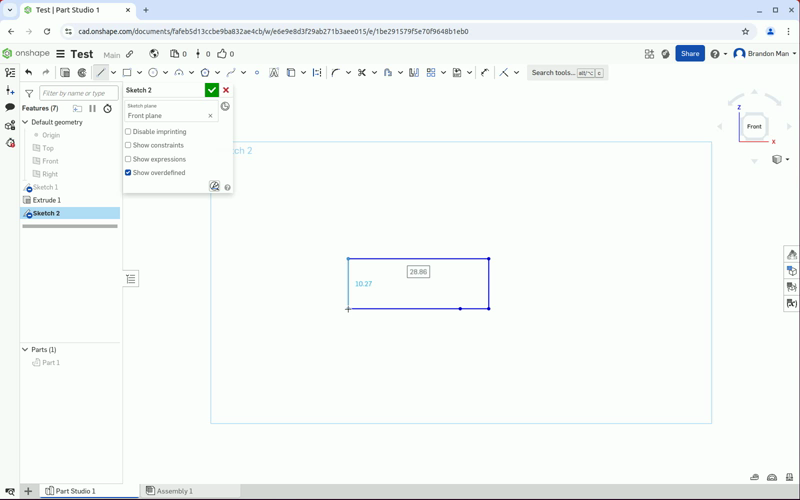
key_up(shift)
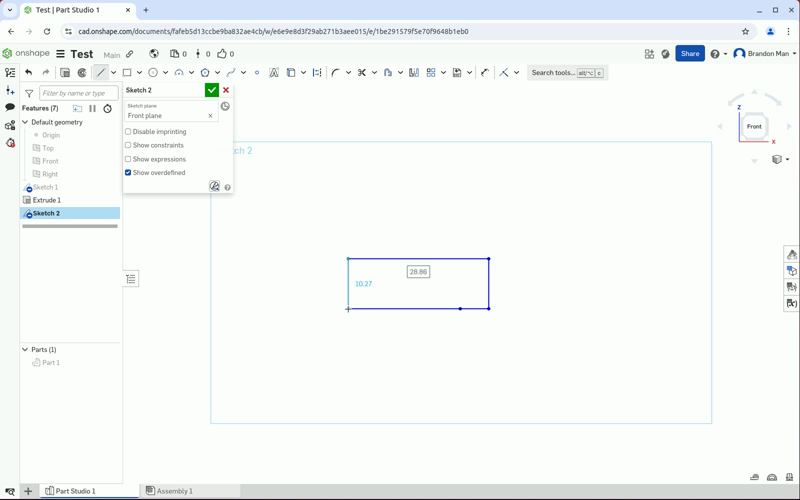
click(348, 308)
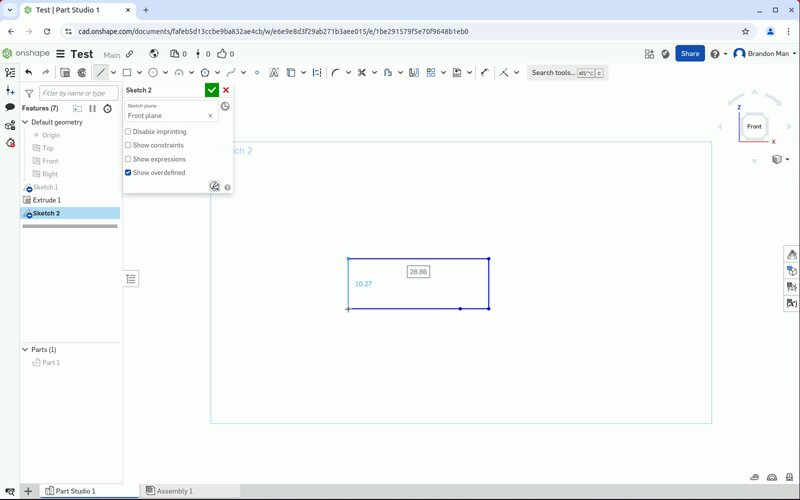
key(esc)
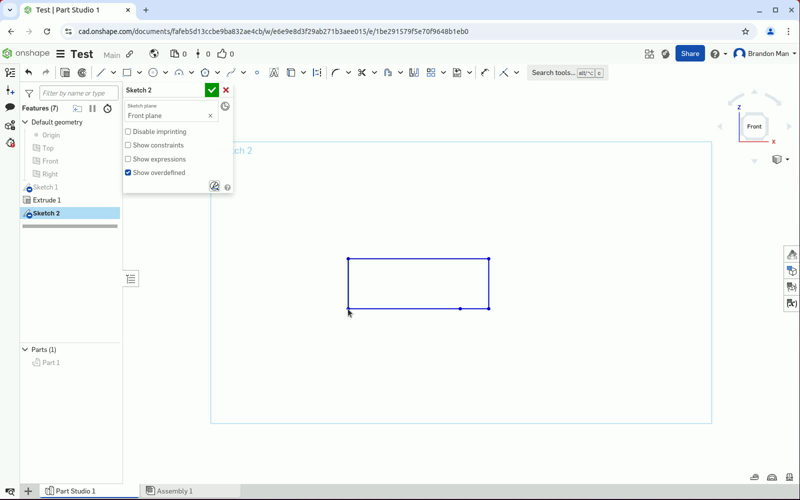
key(c)
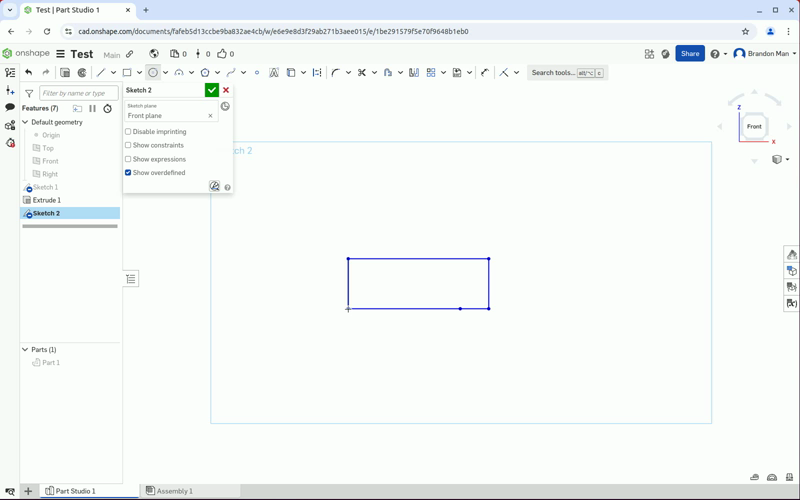
key_down(shift)
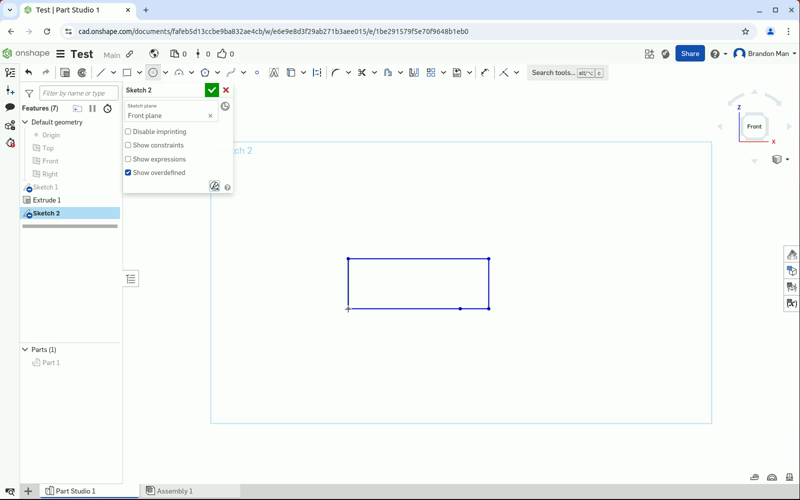
mouse_move(460, 283)
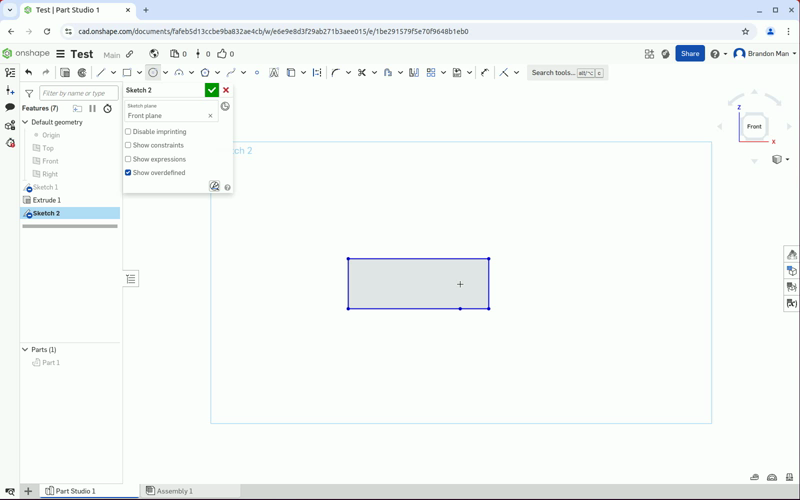
click(460, 283)
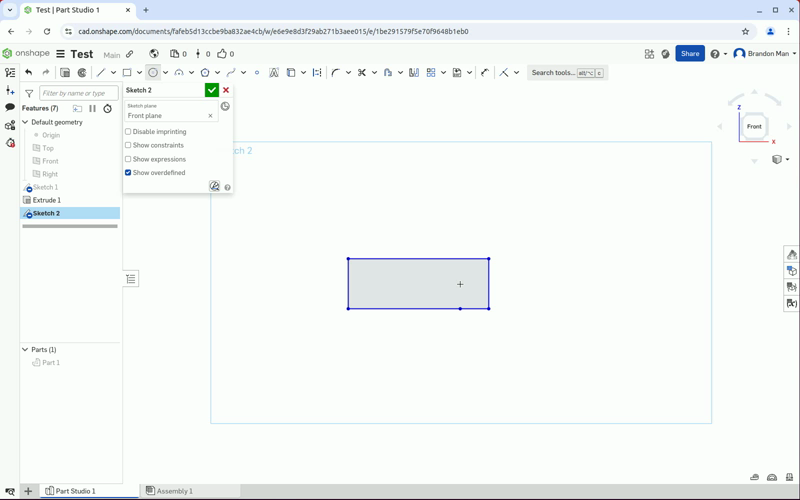
key_up(shift)
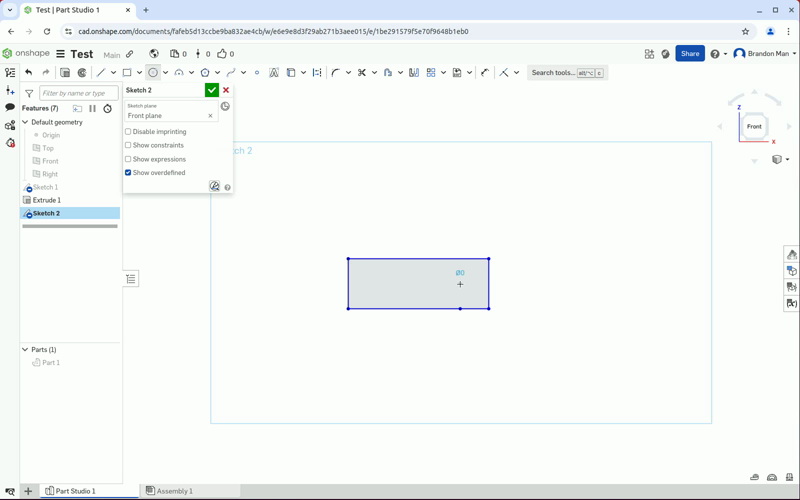
mouse_move(479, 283)
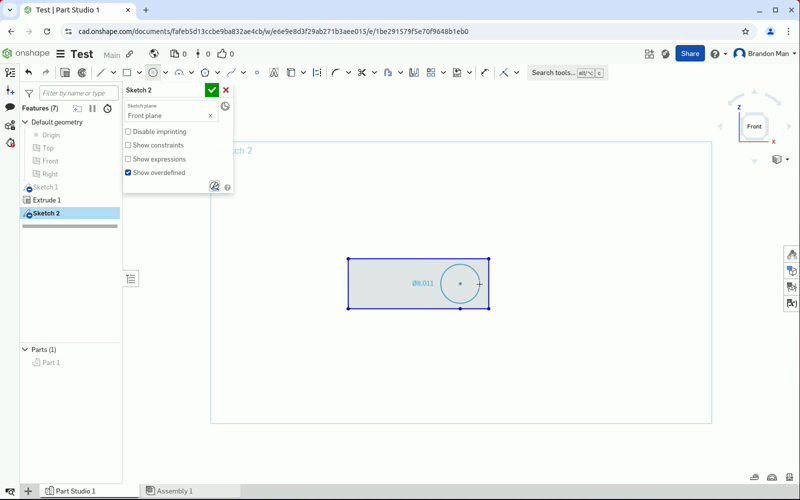
click(479, 283)
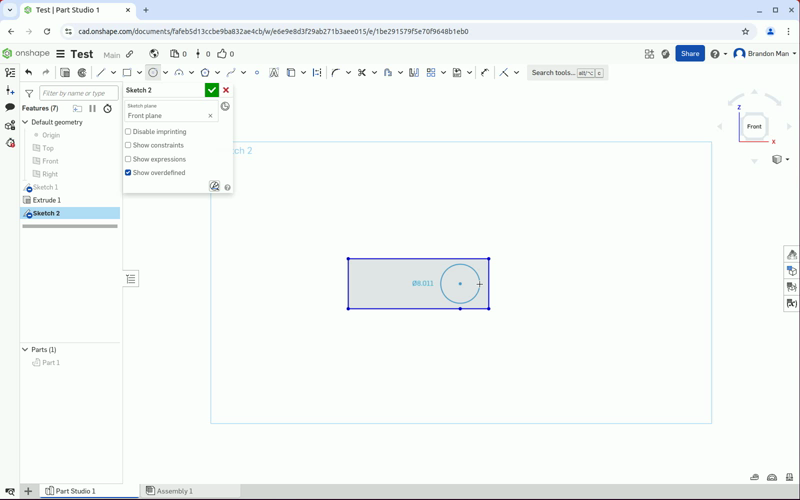
key(esc)
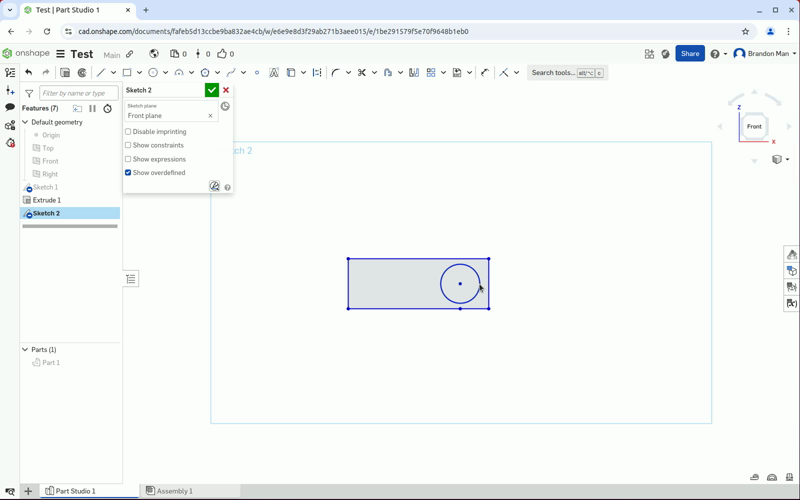
mouse_move(354, 288)
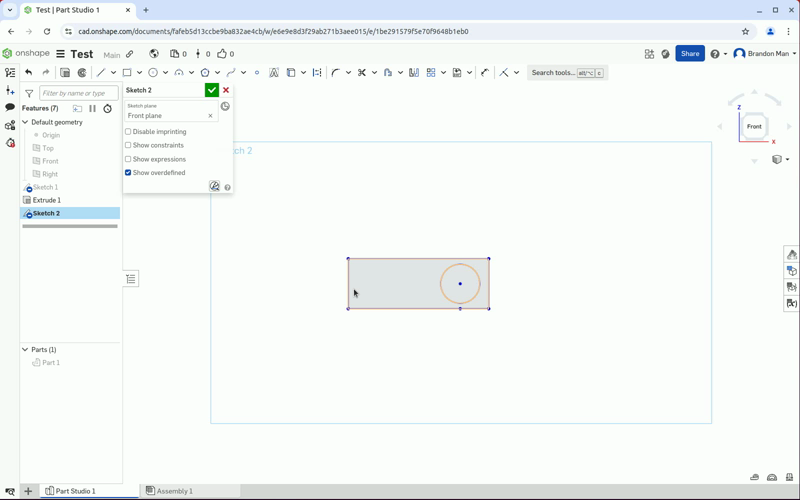
click(354, 288)
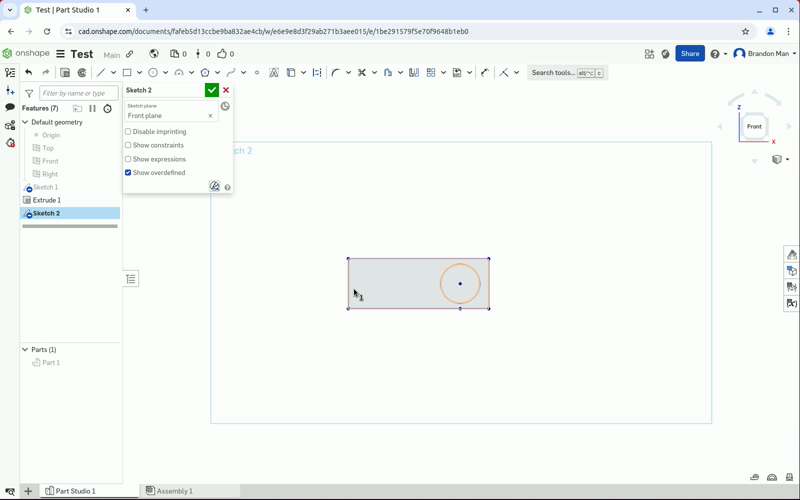
mouse_move(73, 352)
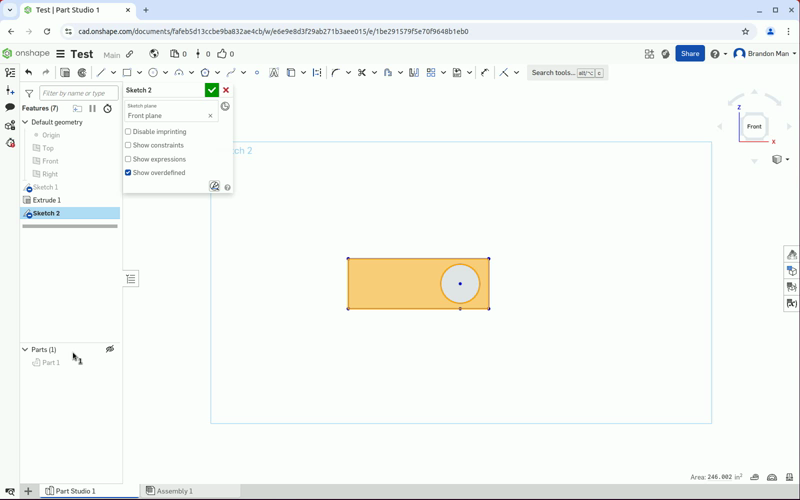
key(shift+y)
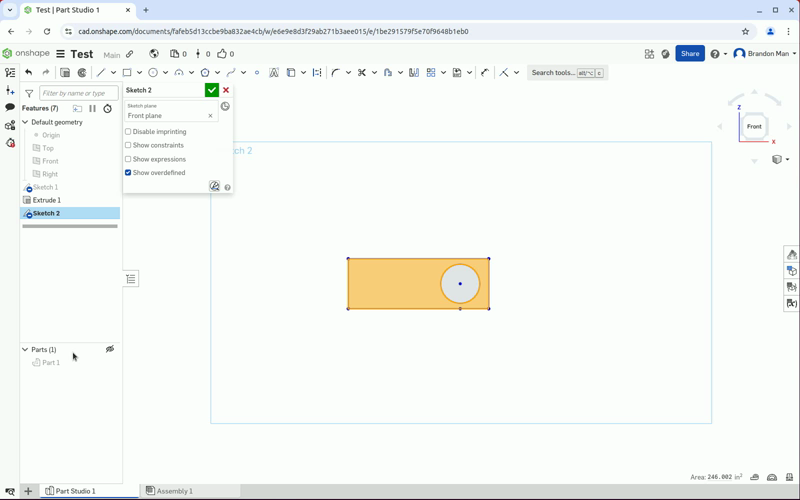
key(shift+e)
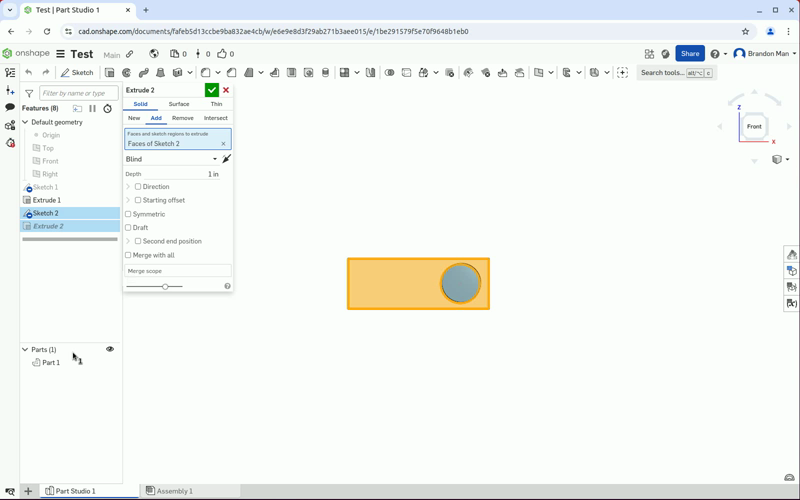
mouse_move(143, 106)
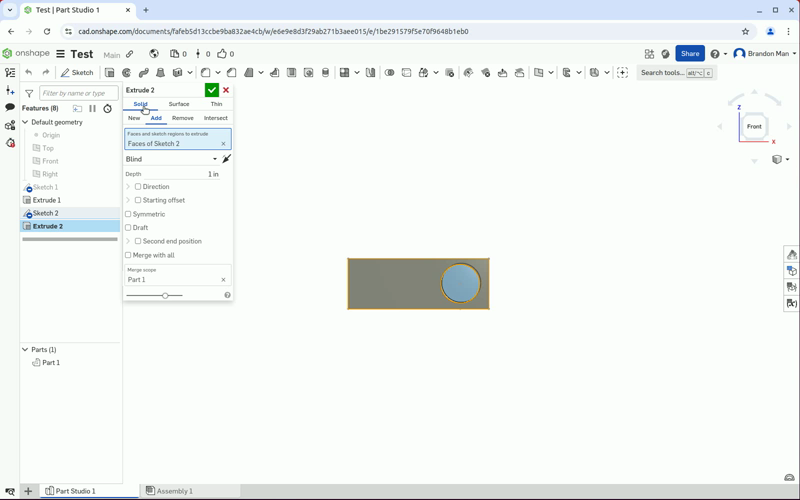
click(143, 106)
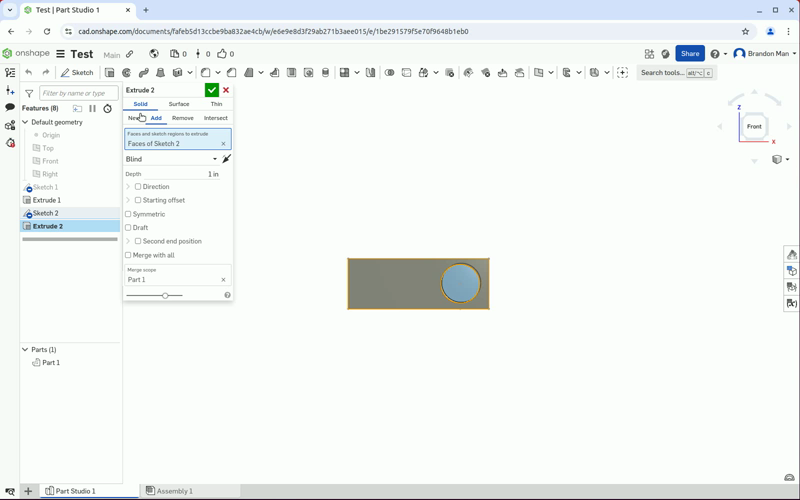
mouse_move(137, 120)
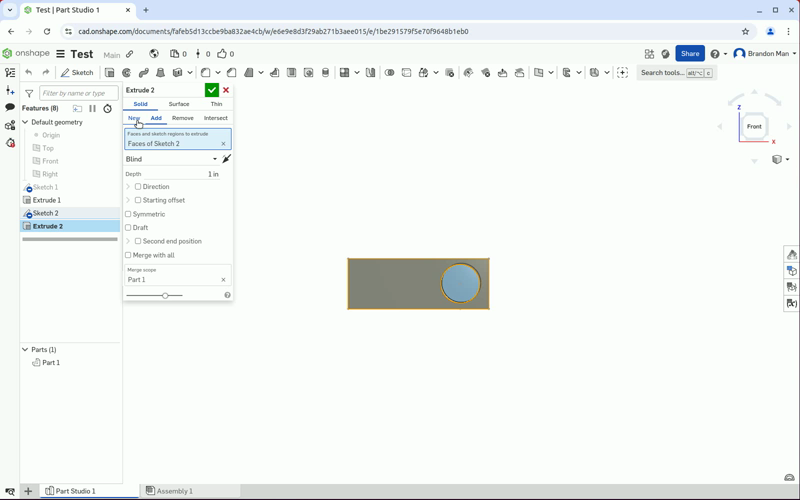
click(137, 120)
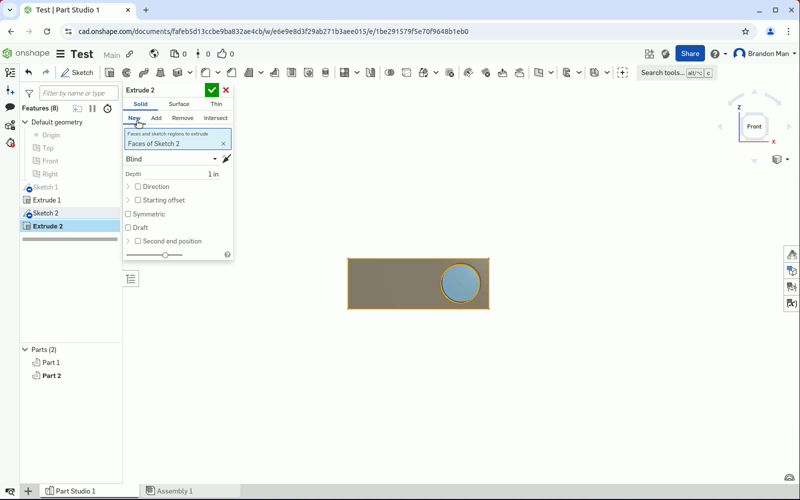
key(tab, 4)
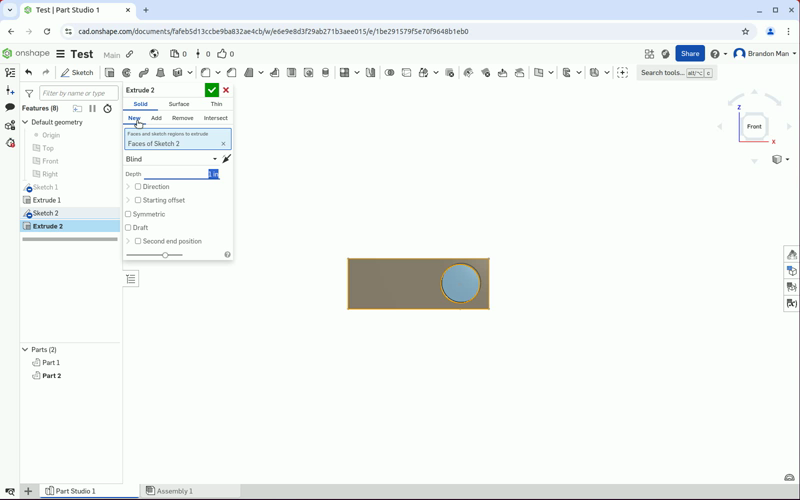
text(7.703)
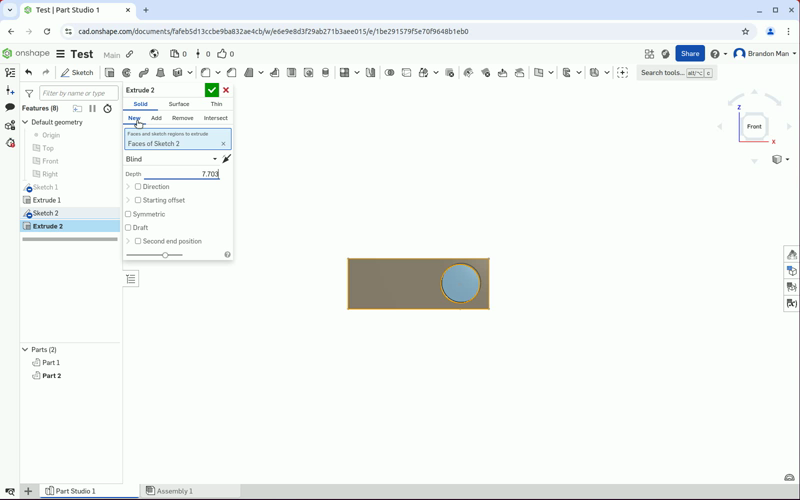
key(enter)
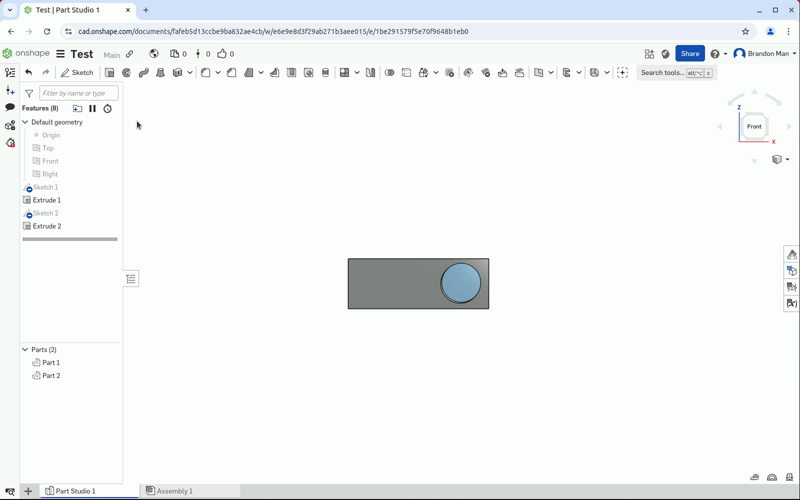
key(shift+h)
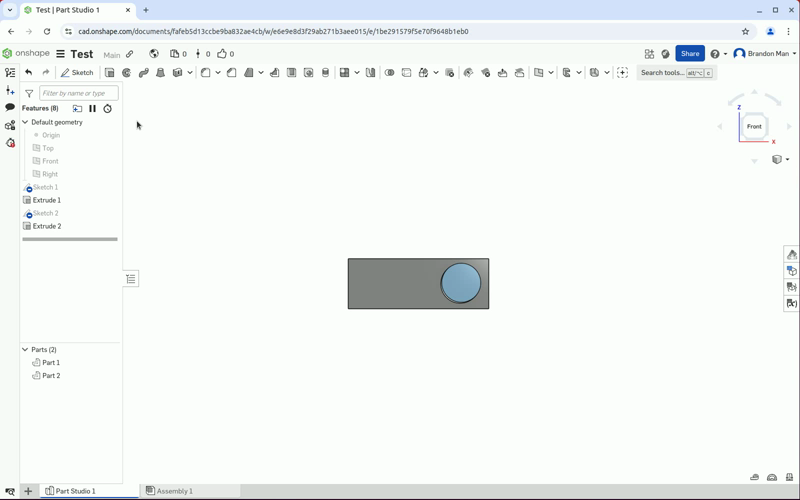
key(shift+h)
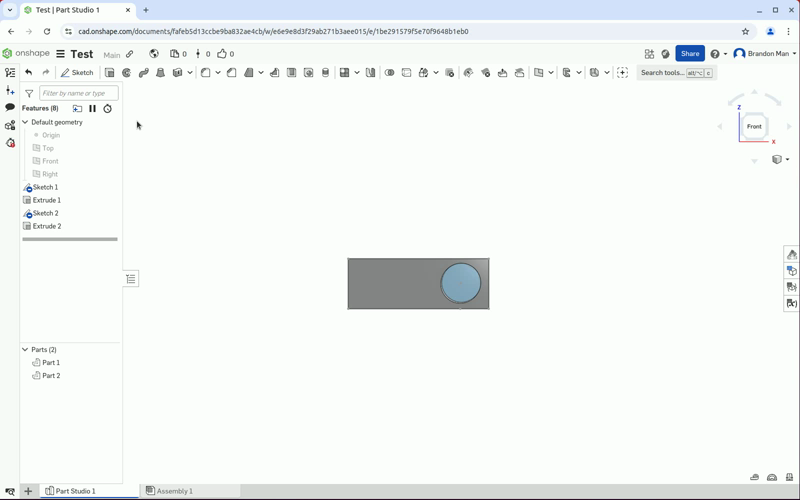
key(shift+7)
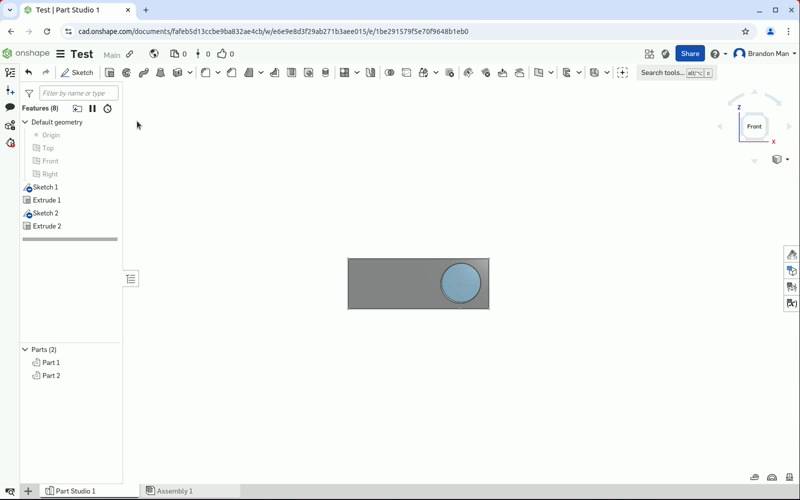
key(left, 2)
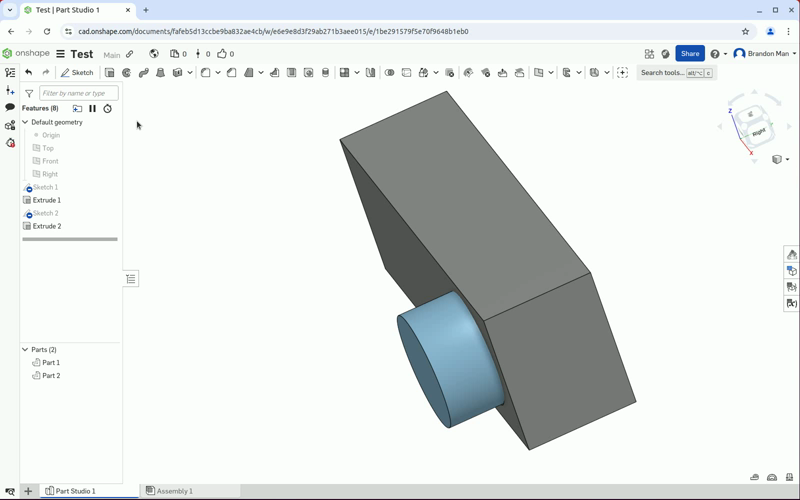
key(down, 2)
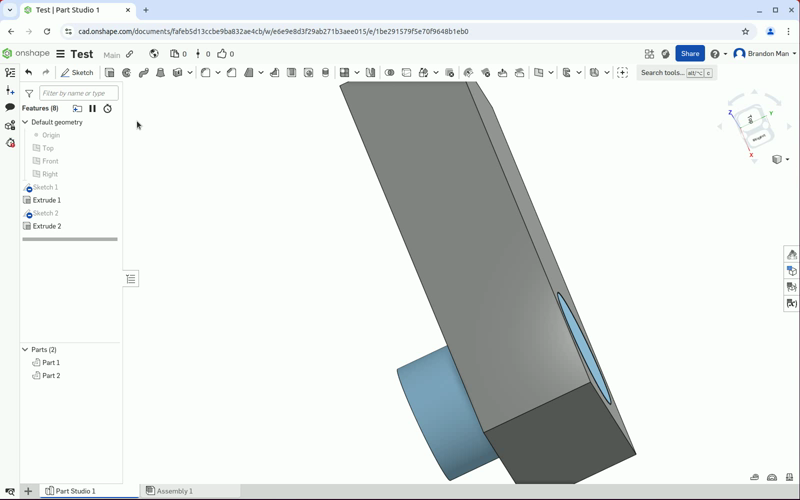
key(up, 2)
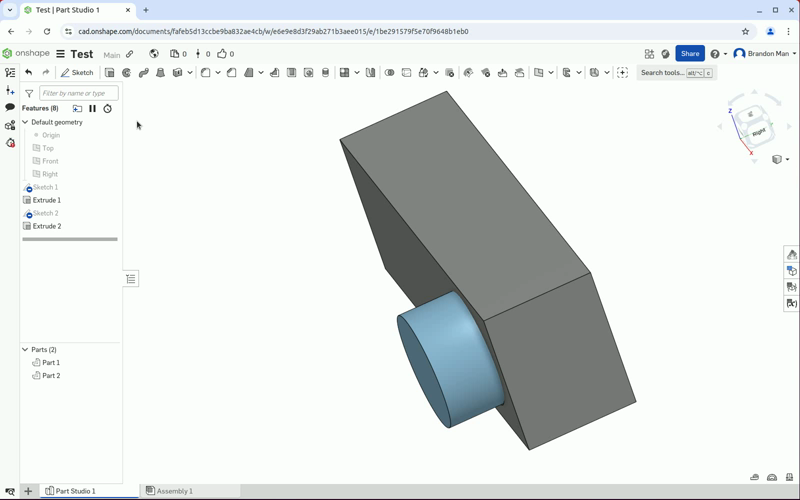
key(right, 2)
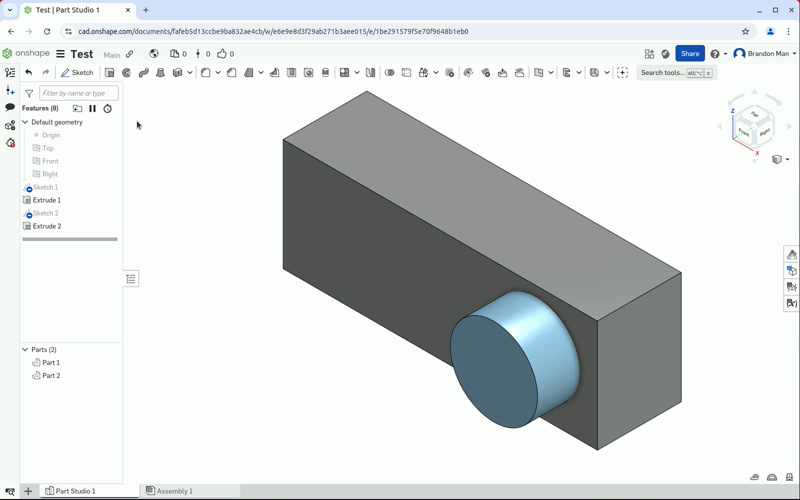
mouse_move(73, 189)
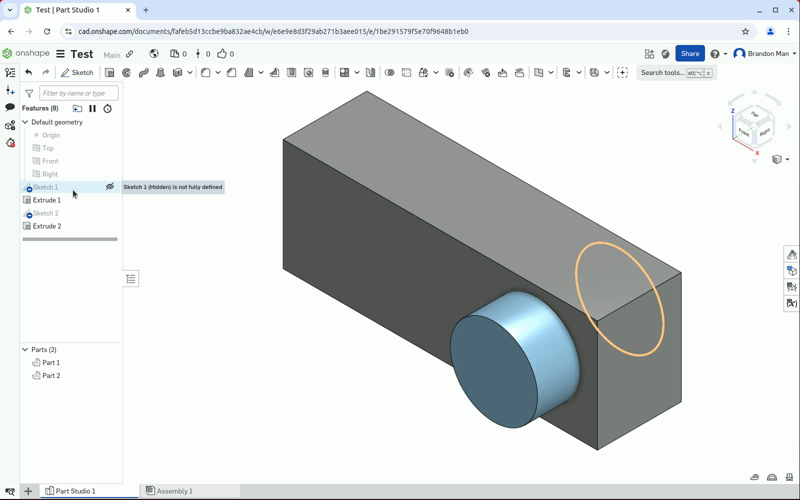
click(73, 189)